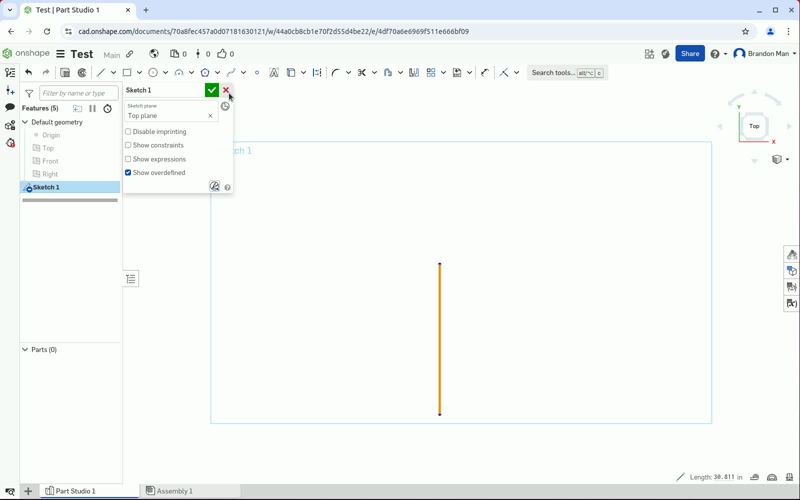
key(shift+h)
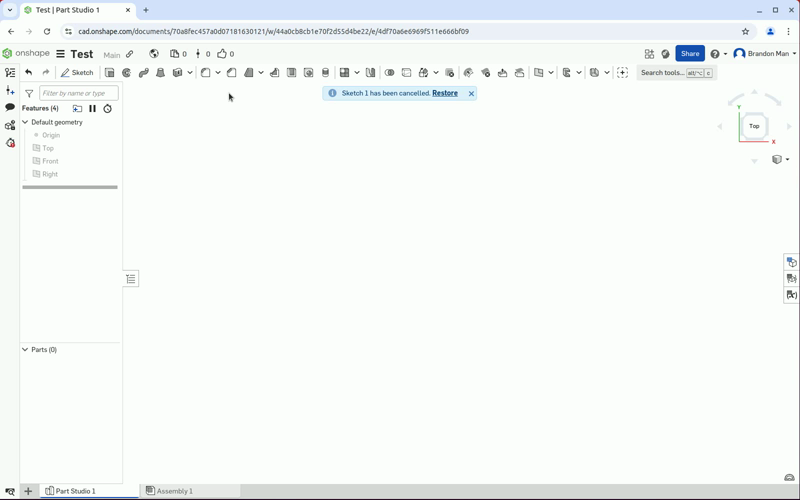
mouse_move(73, 352)
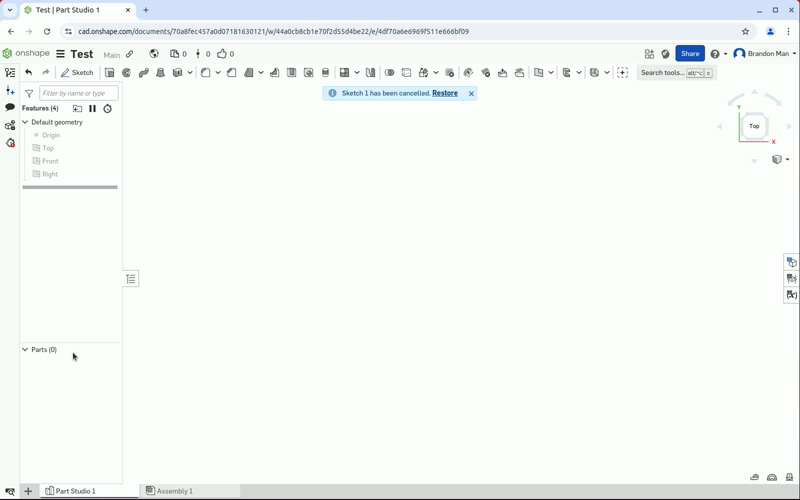
key(y)
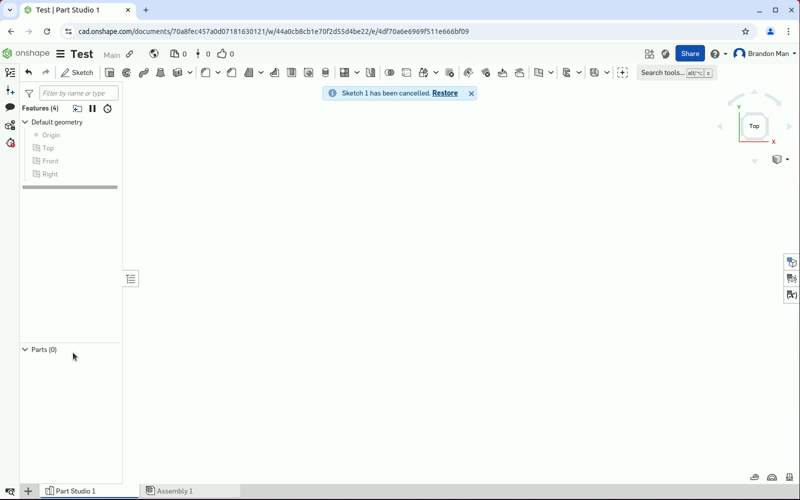
key(shift+p)
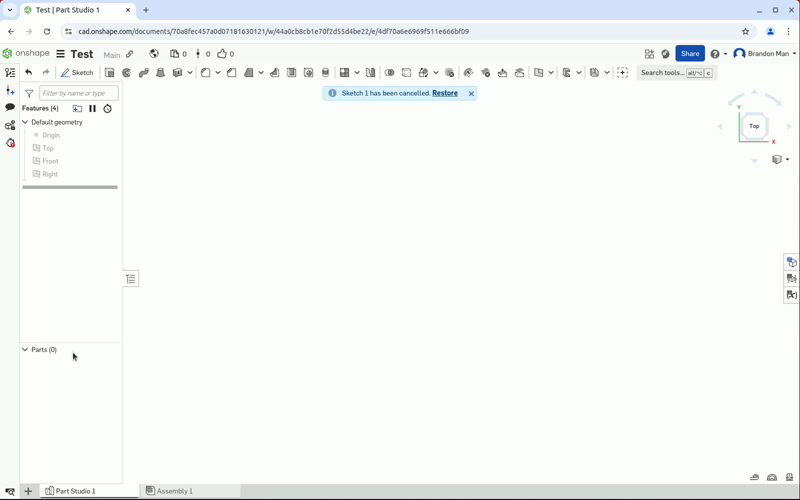
key(space)
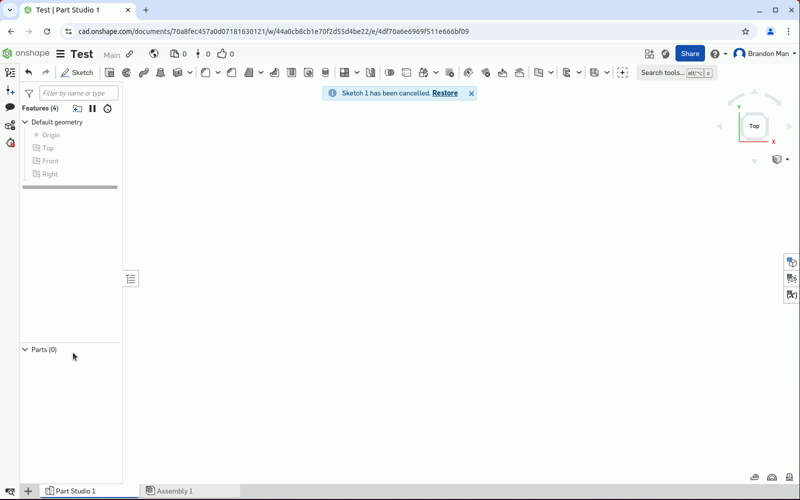
key_down(shift)
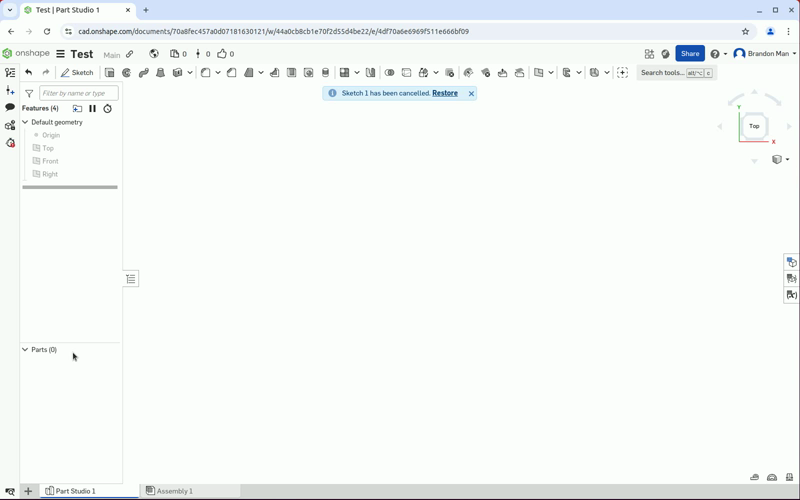
key(up)
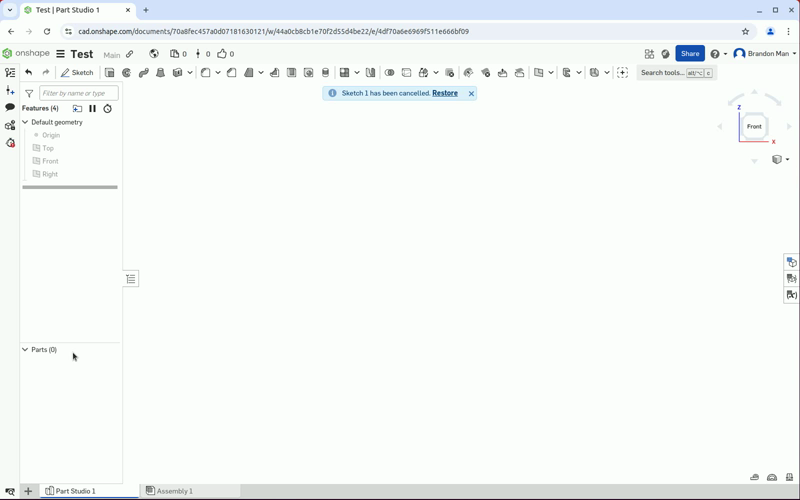
key_up(shift)
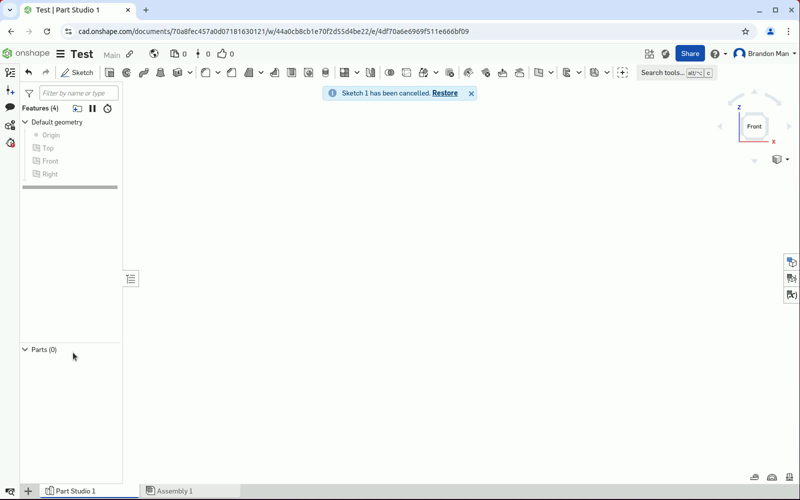
mouse_move(73, 352)
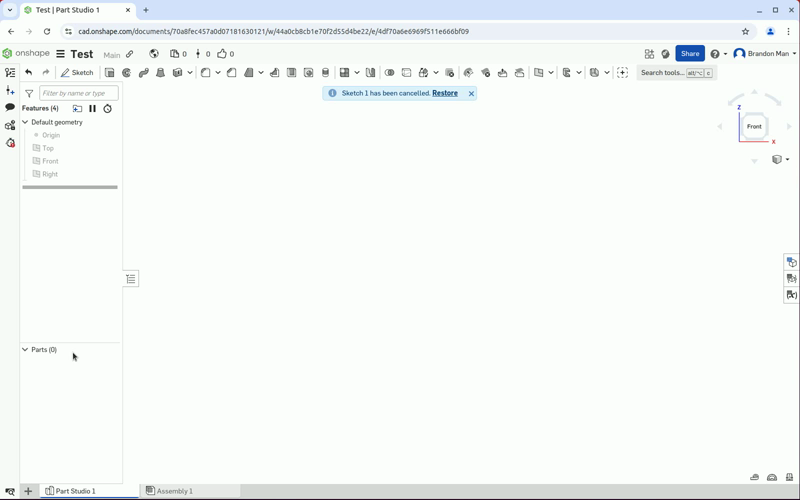
key(shift+y)
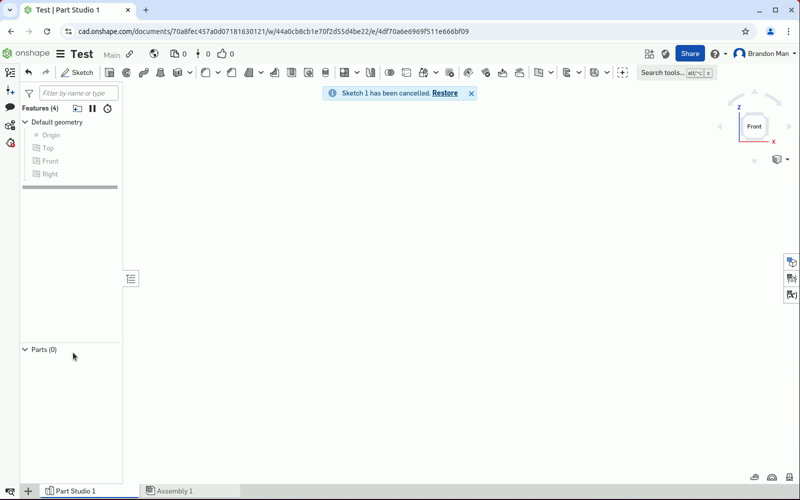
key(shift+s)
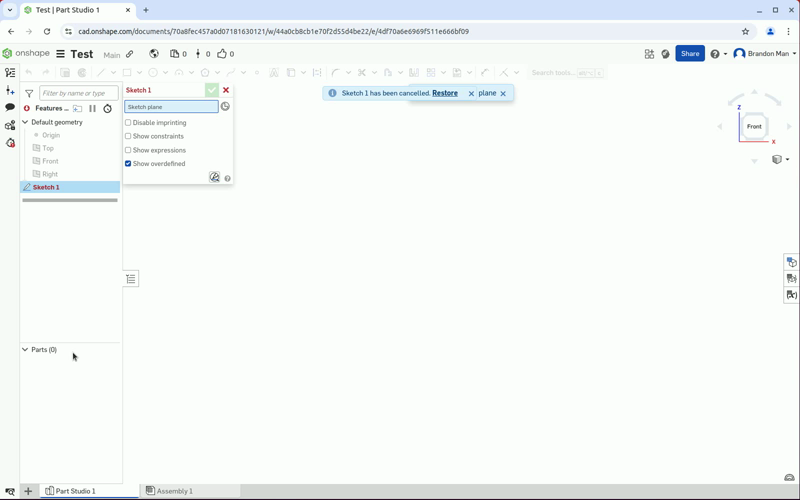
mouse_move(73, 163)
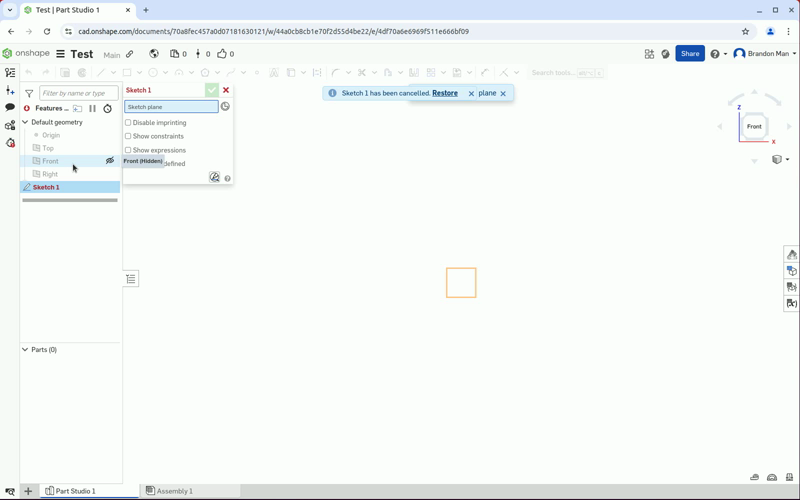
click(73, 163)
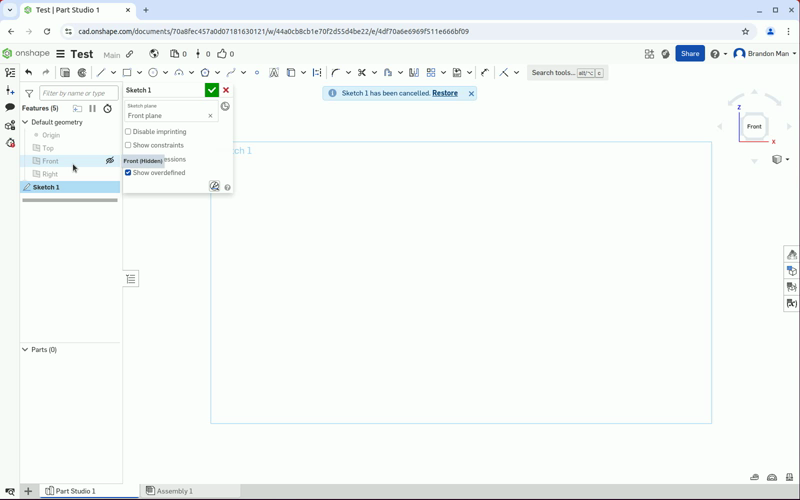
mouse_move(73, 352)
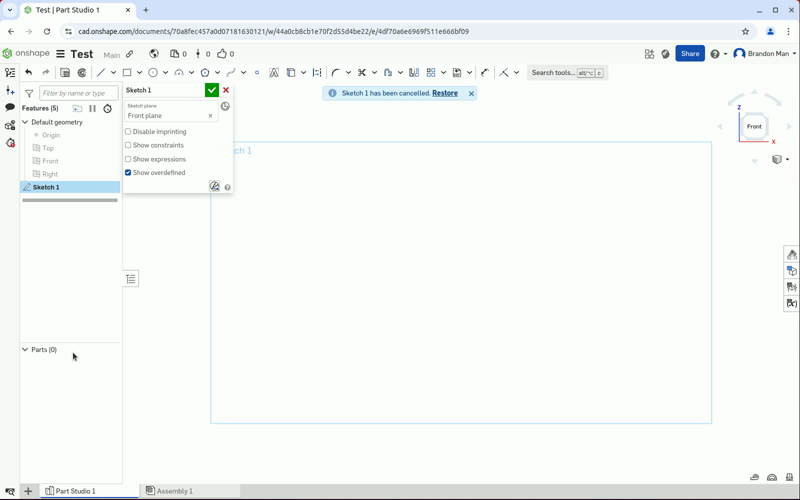
key(y)
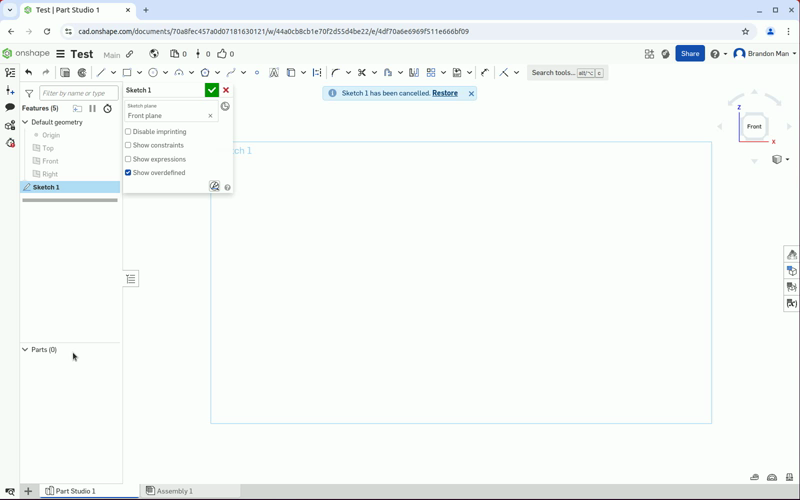
key(l)
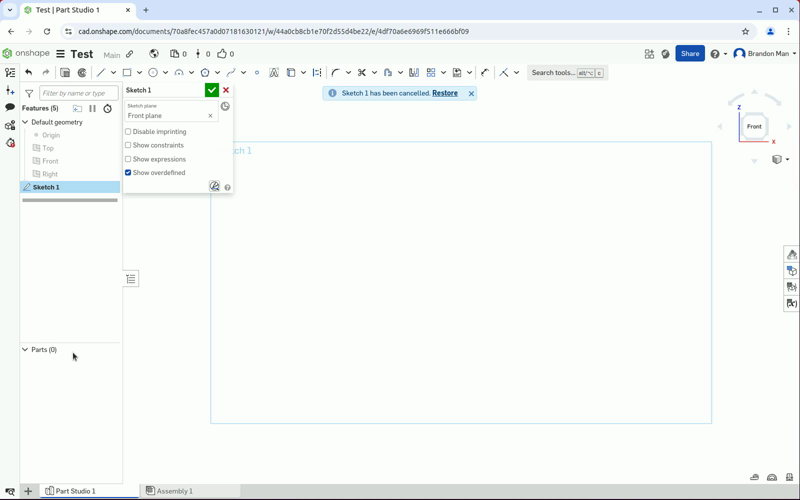
key_down(shift)
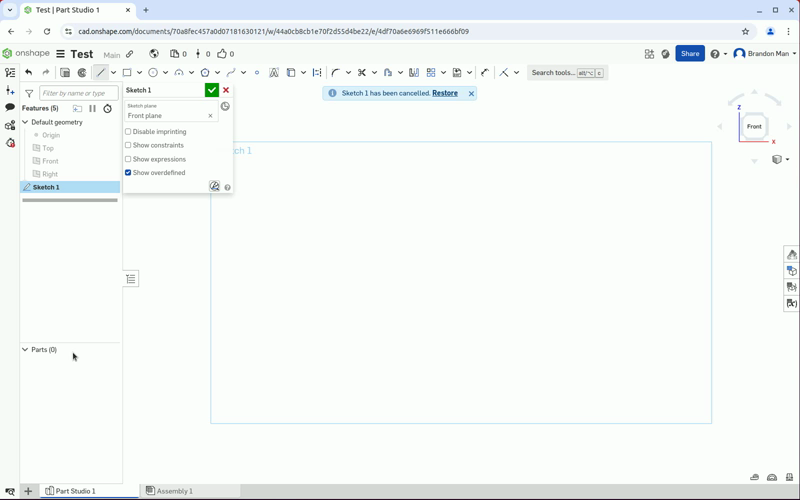
mouse_move(348, 314)
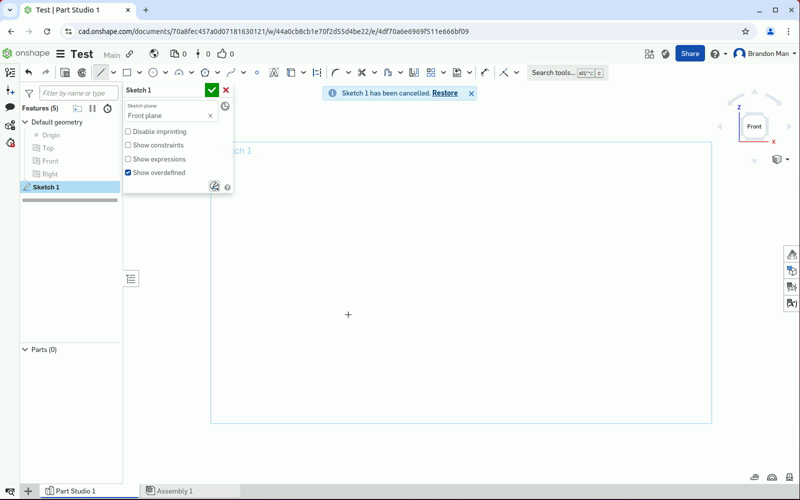
click(348, 314)
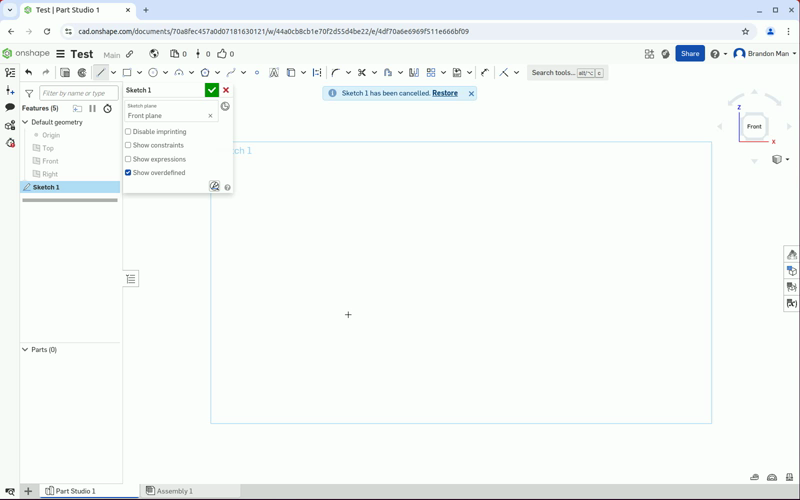
key_up(shift)
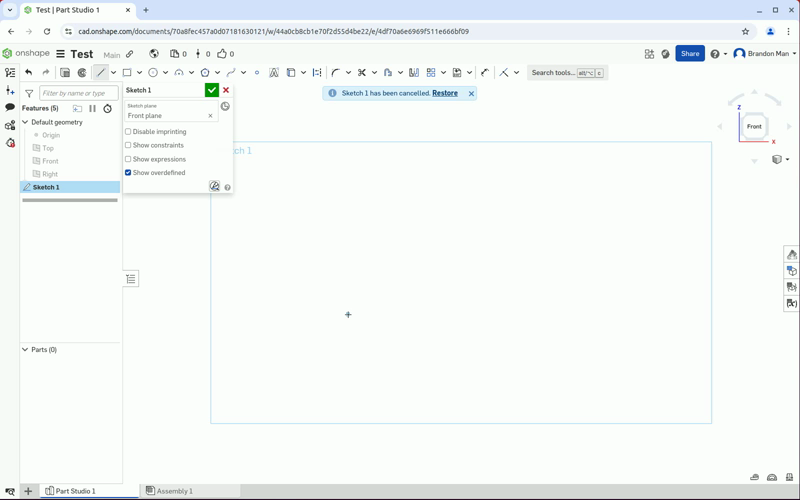
key_down(shift)
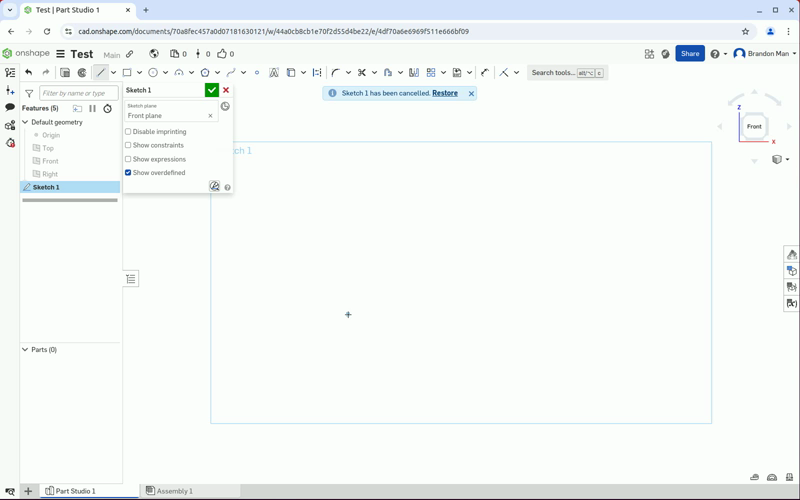
mouse_move(493, 314)
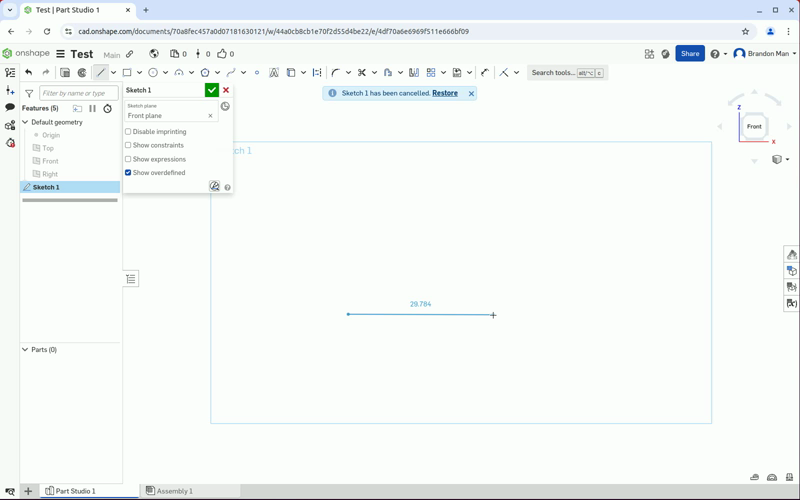
click(493, 314)
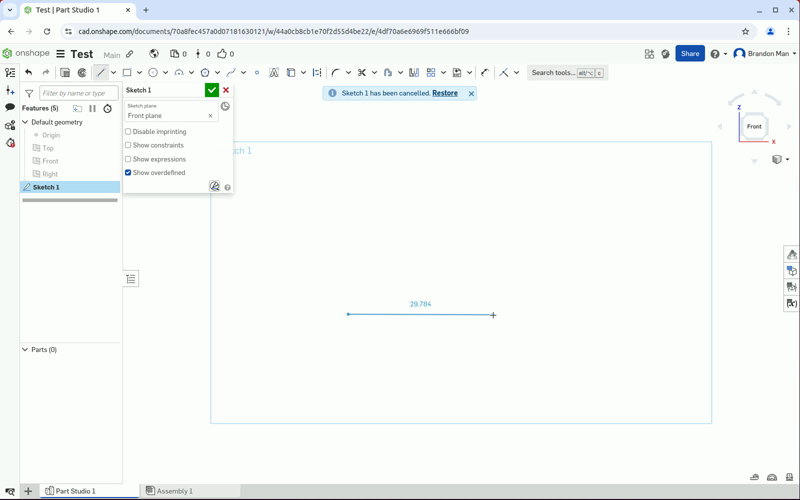
key_up(shift)
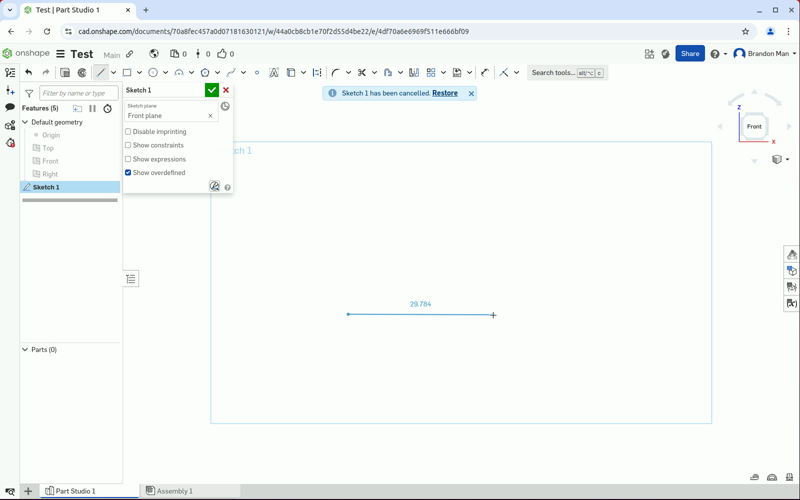
key_down(shift)
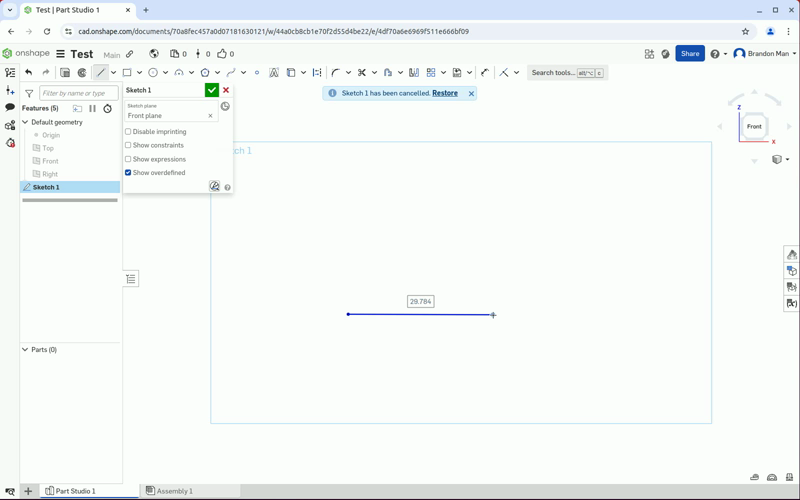
mouse_move(523, 314)
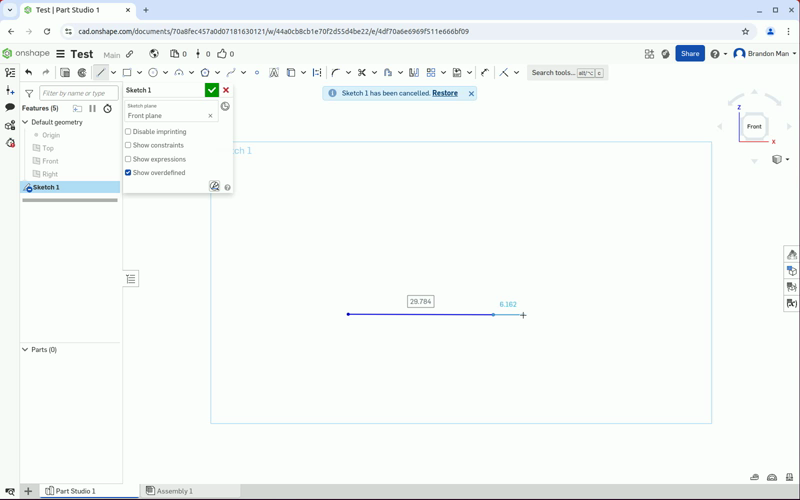
mouse_move(493, 290)
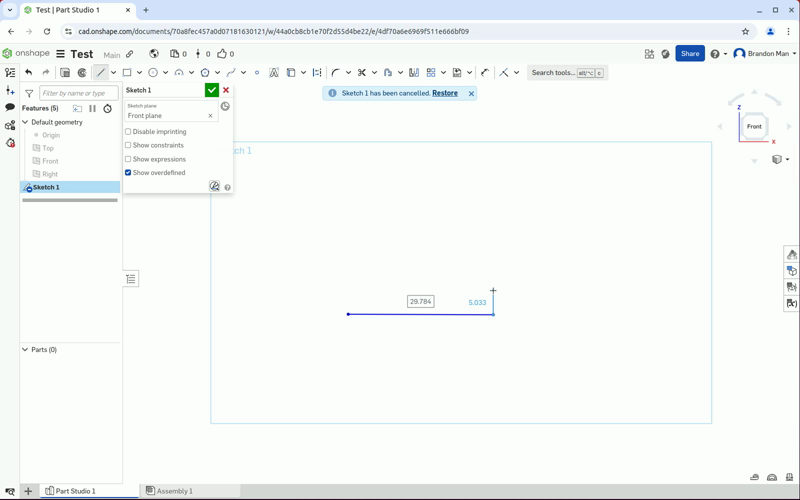
click(493, 290)
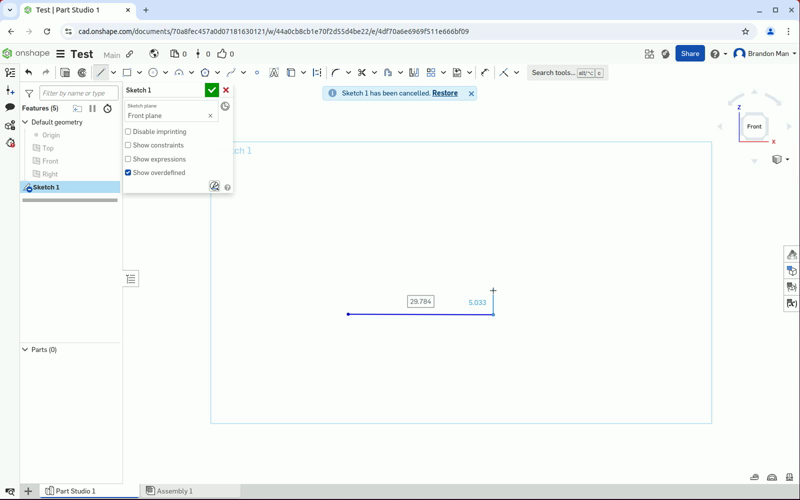
key_up(shift)
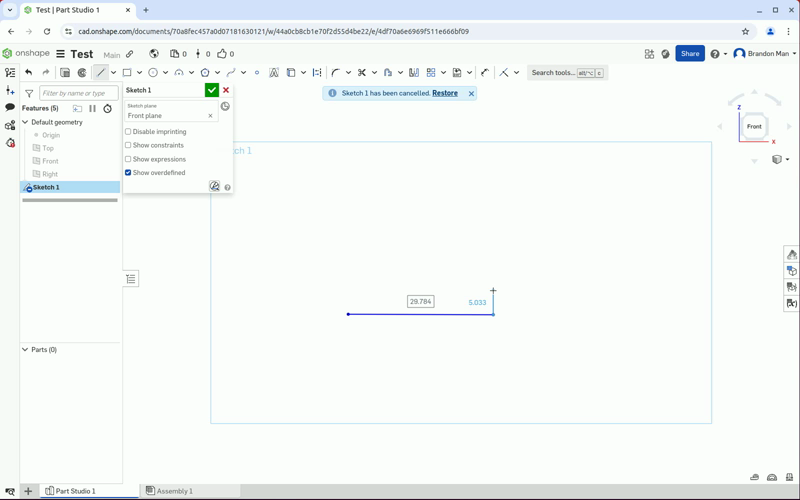
key_down(shift)
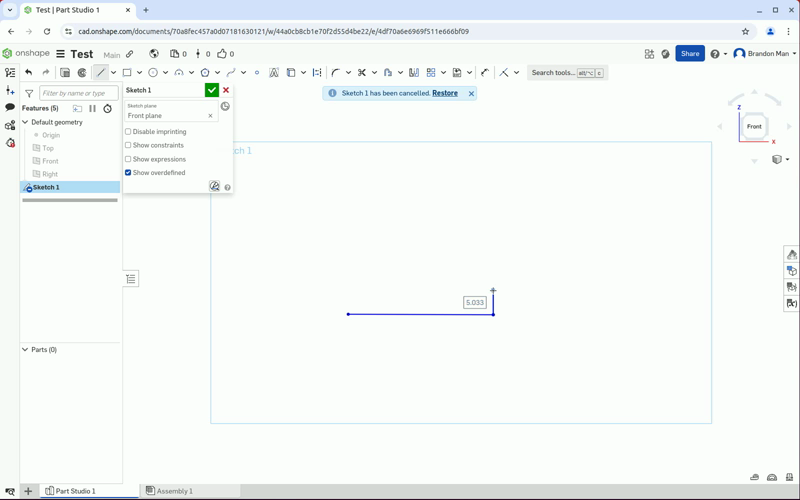
mouse_move(456, 241)
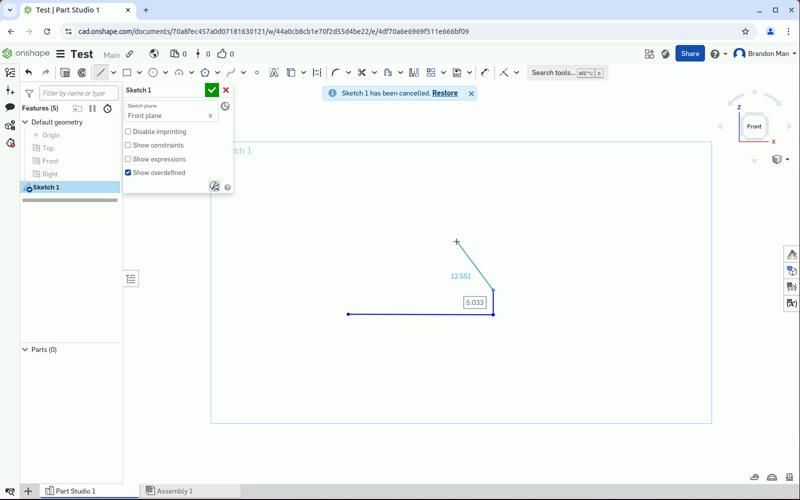
click(456, 241)
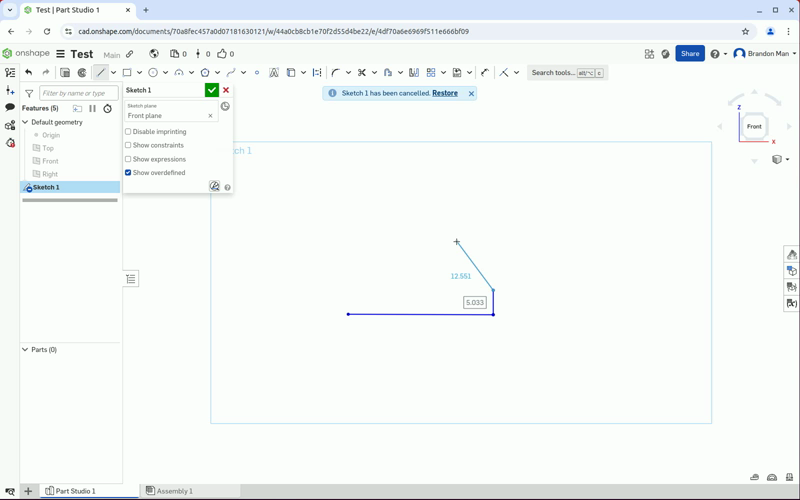
key_up(shift)
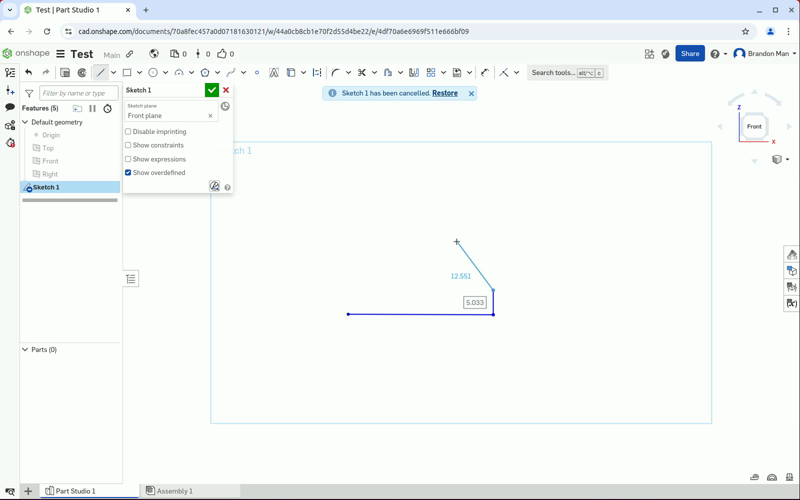
key_down(shift)
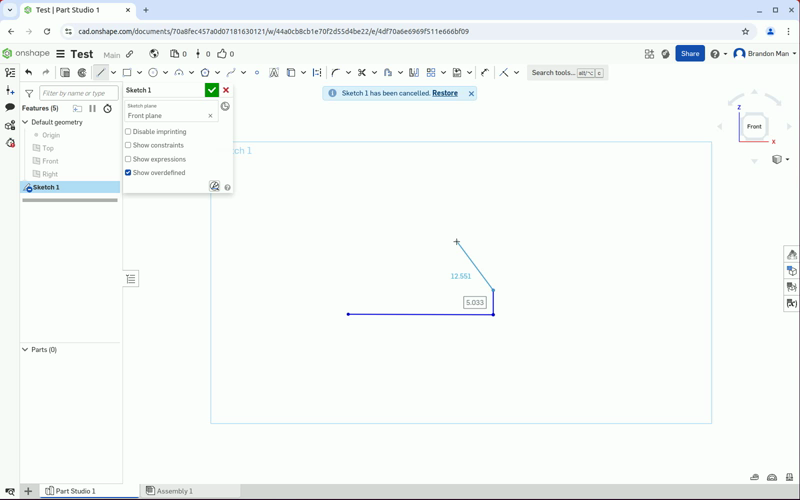
mouse_move(384, 241)
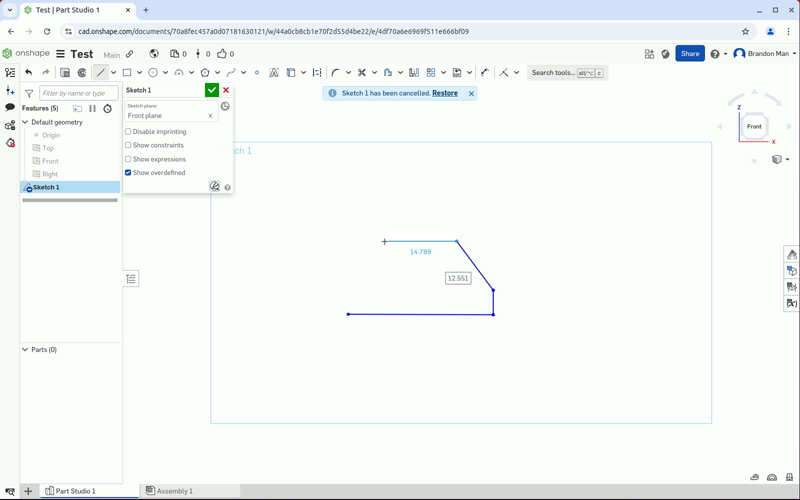
click(384, 241)
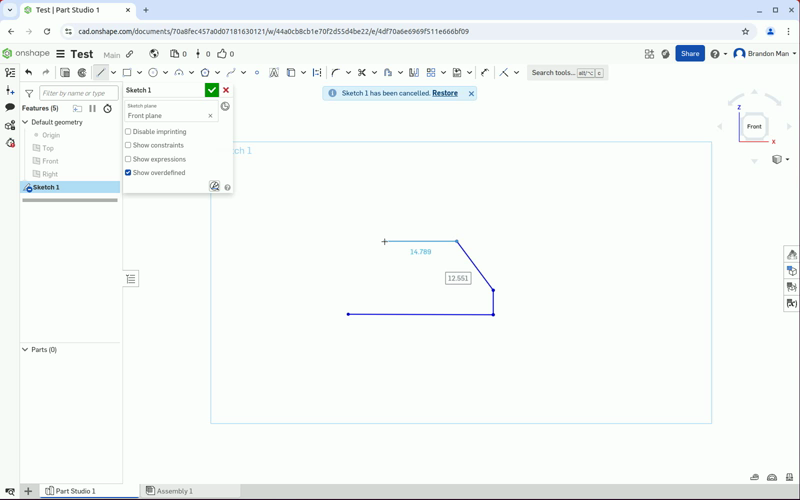
key_up(shift)
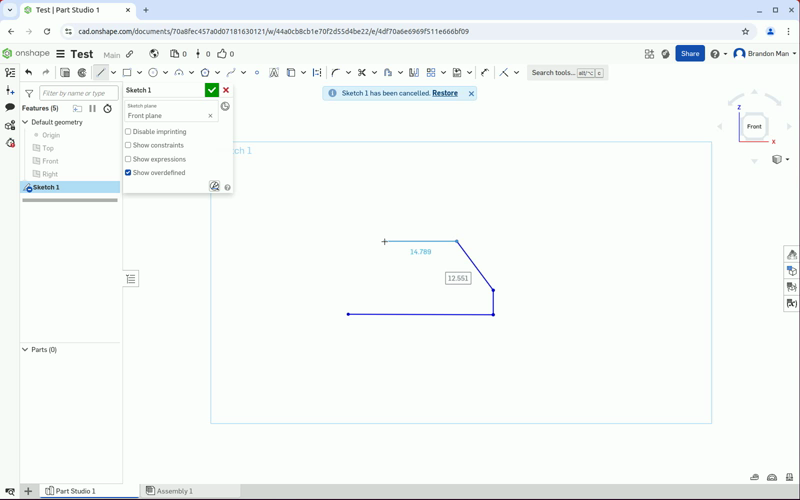
key_down(shift)
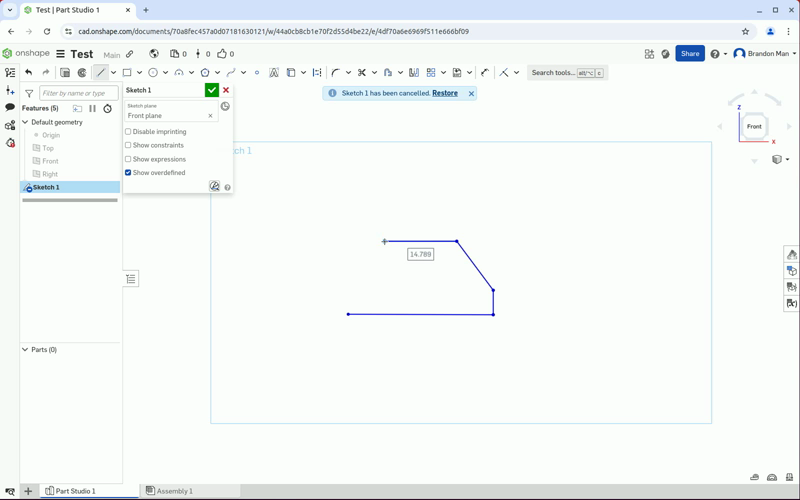
mouse_move(348, 290)
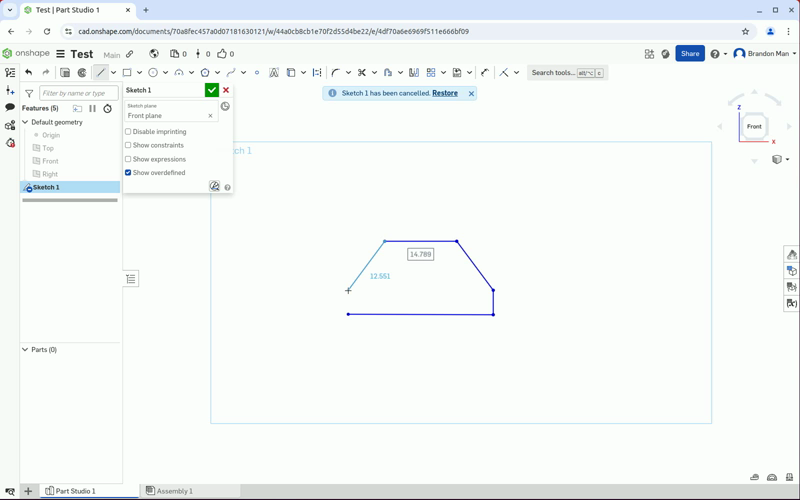
click(348, 290)
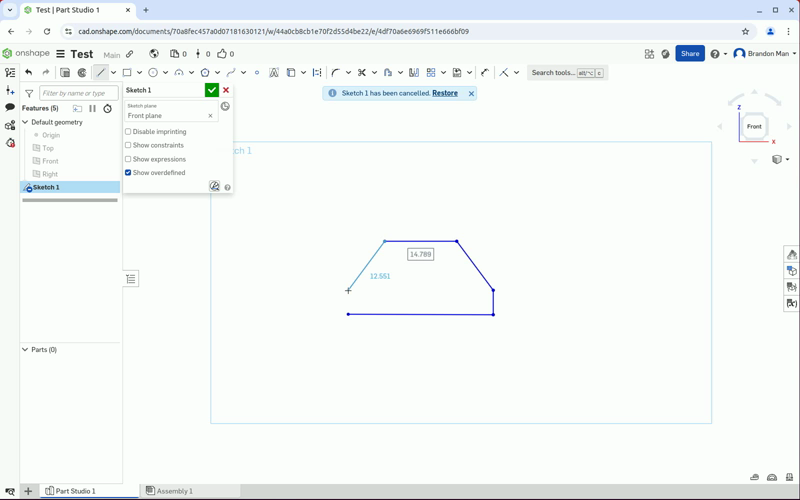
key_up(shift)
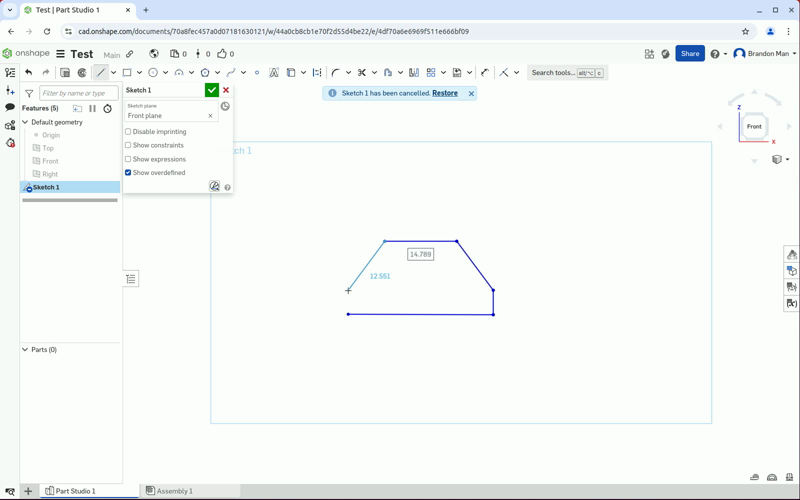
mouse_move(378, 290)
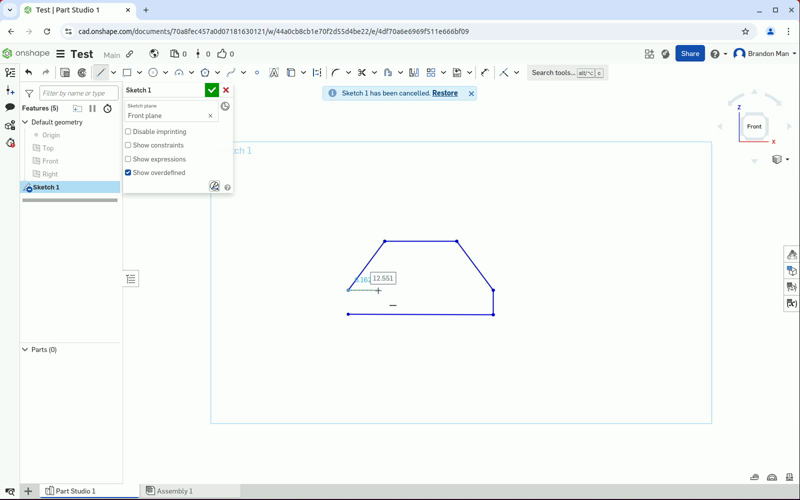
key_down(shift)
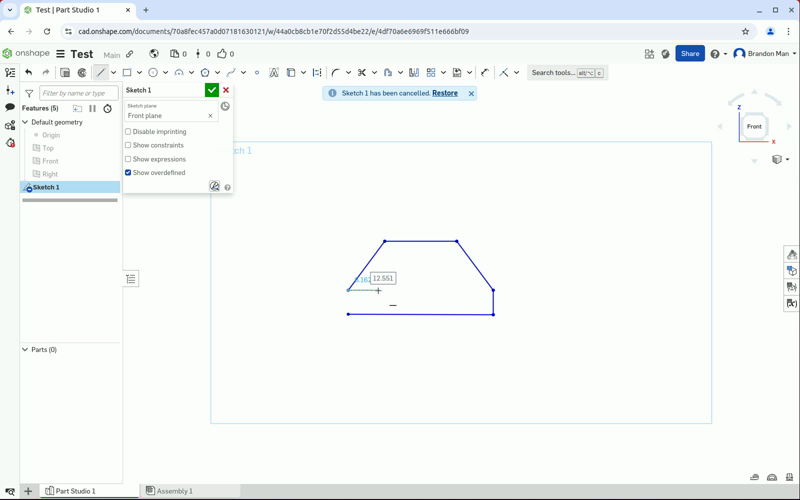
mouse_move(348, 314)
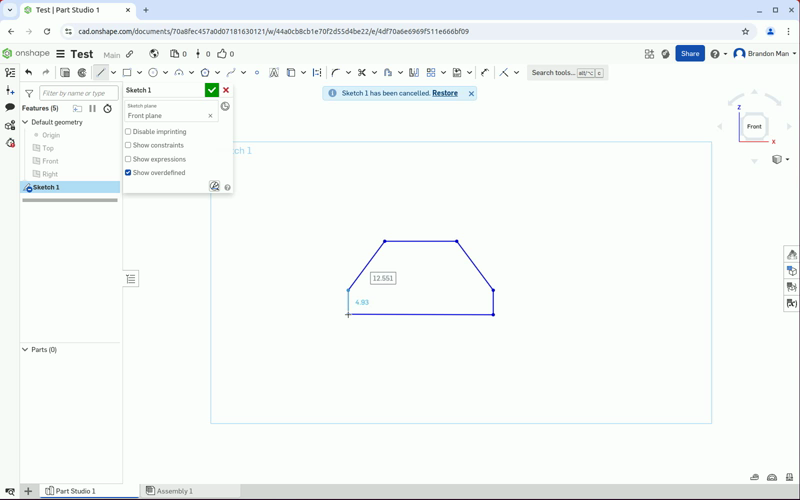
key_up(shift)
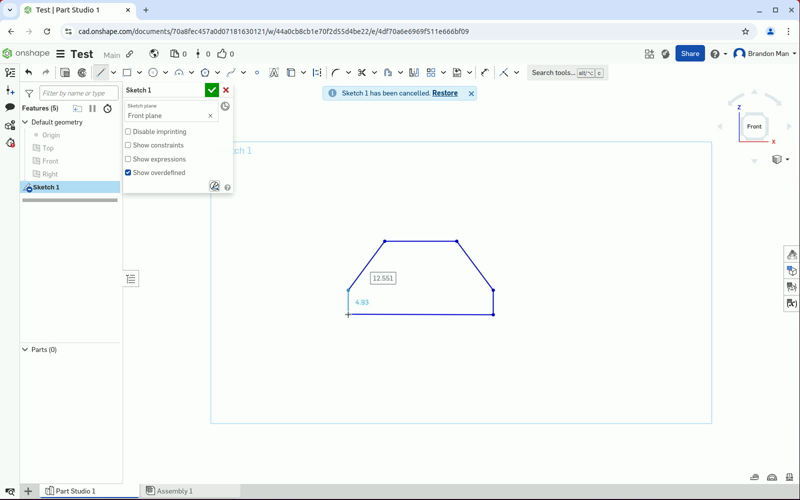
click(348, 314)
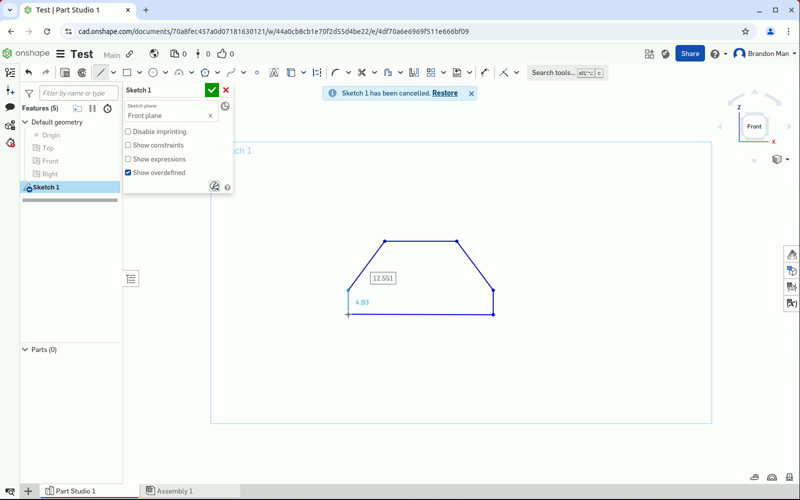
key(esc)
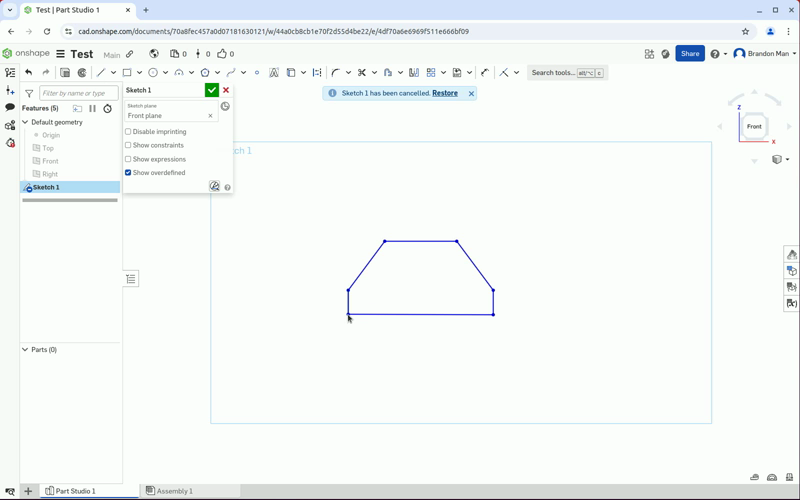
mouse_move(390, 292)
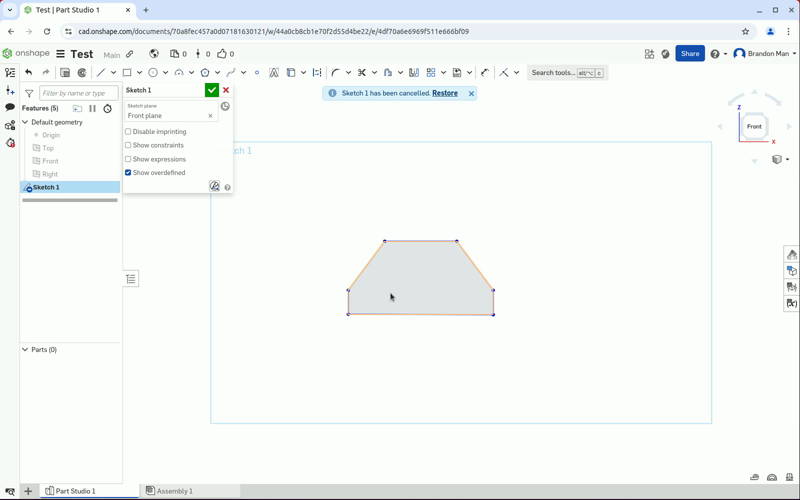
click(390, 292)
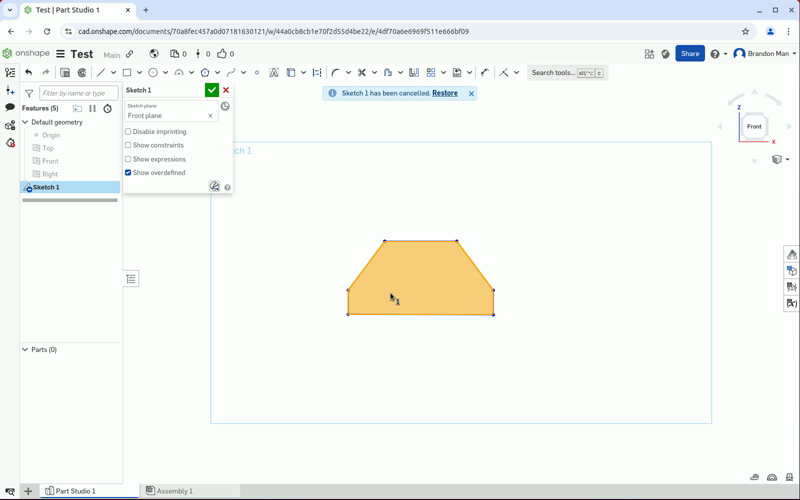
mouse_move(73, 352)
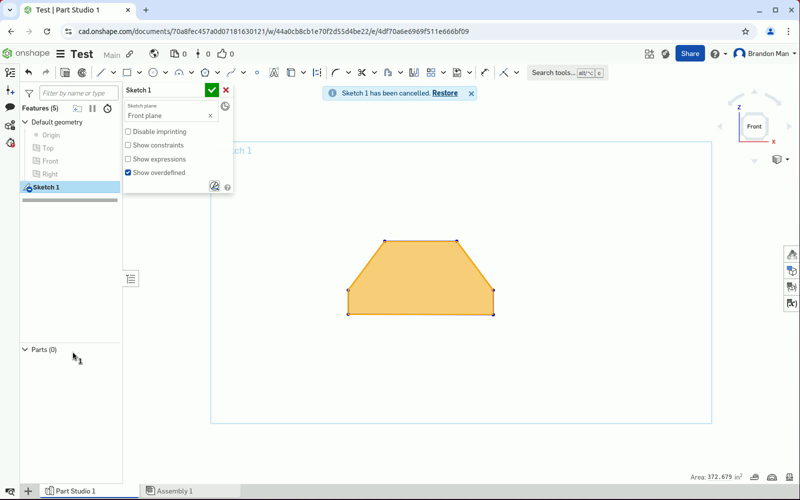
key(shift+y)
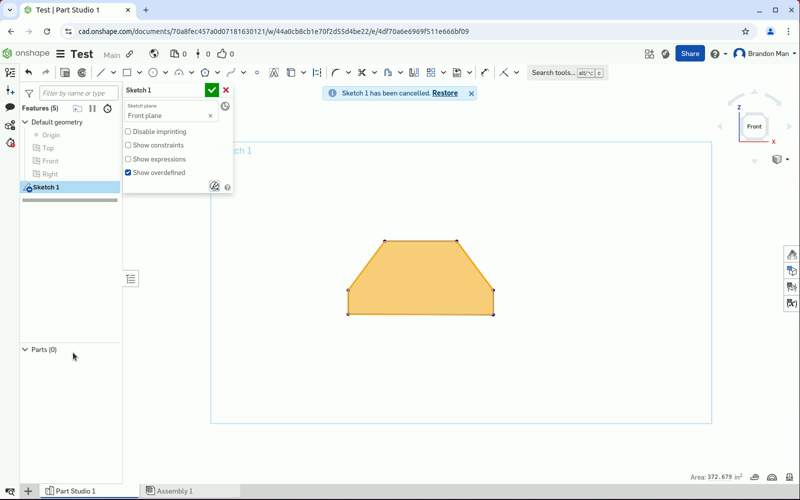
key(shift+e)
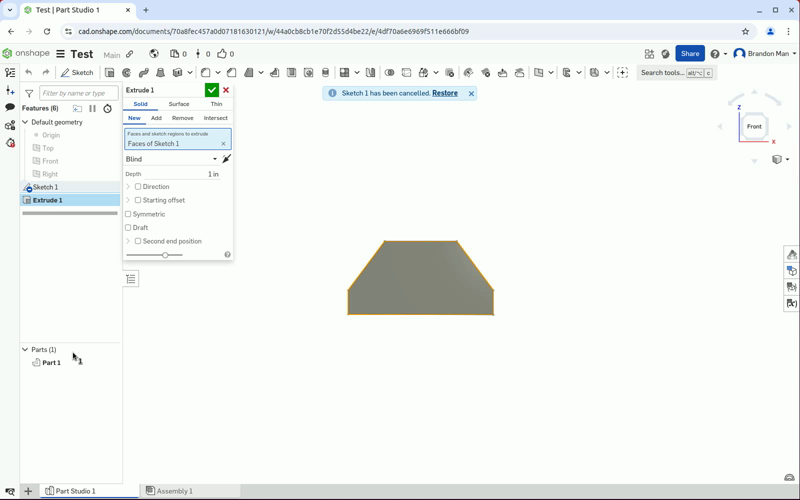
mouse_move(143, 106)
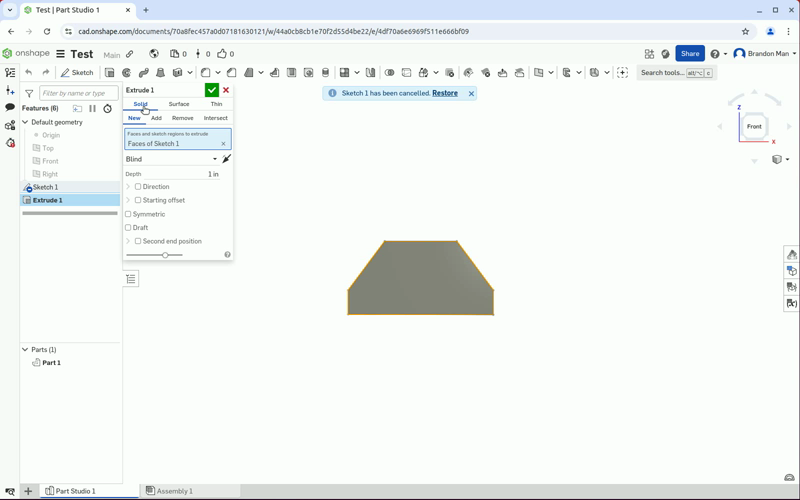
click(143, 106)
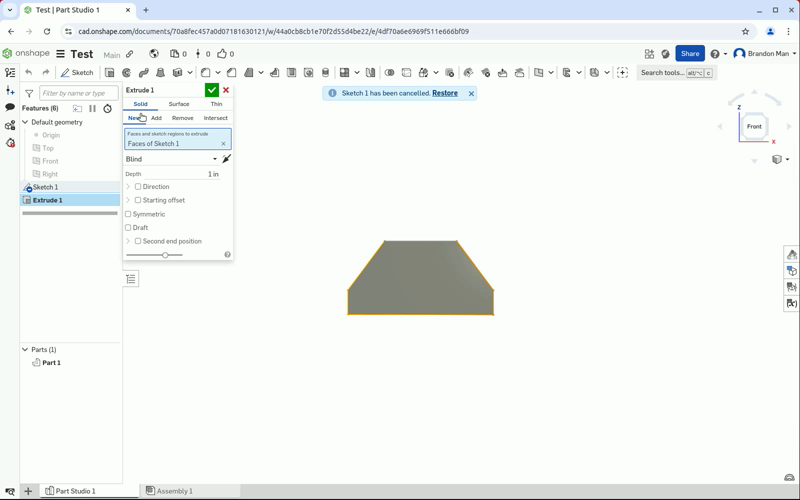
mouse_move(137, 120)
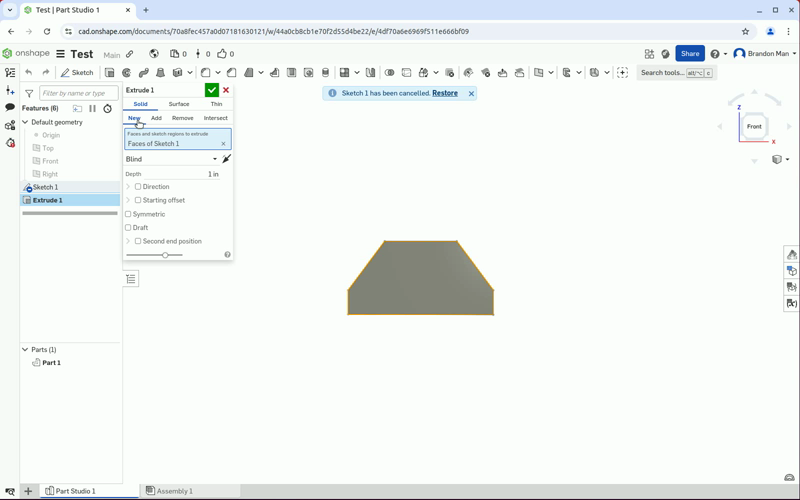
click(137, 120)
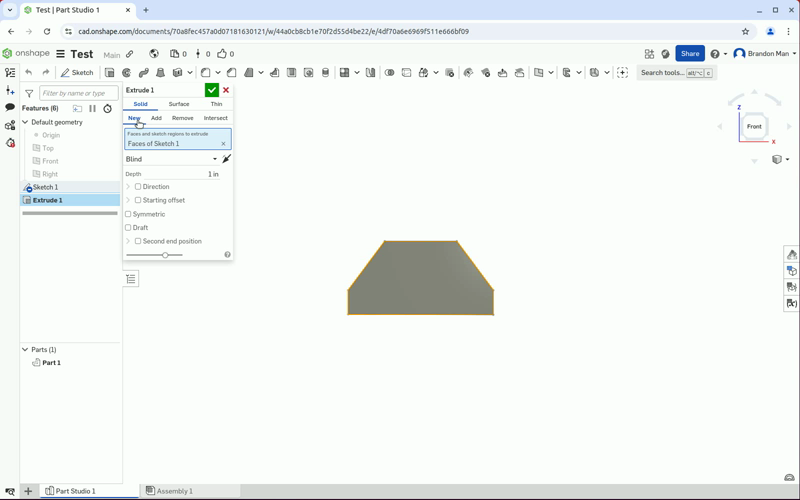
key(tab, 4)
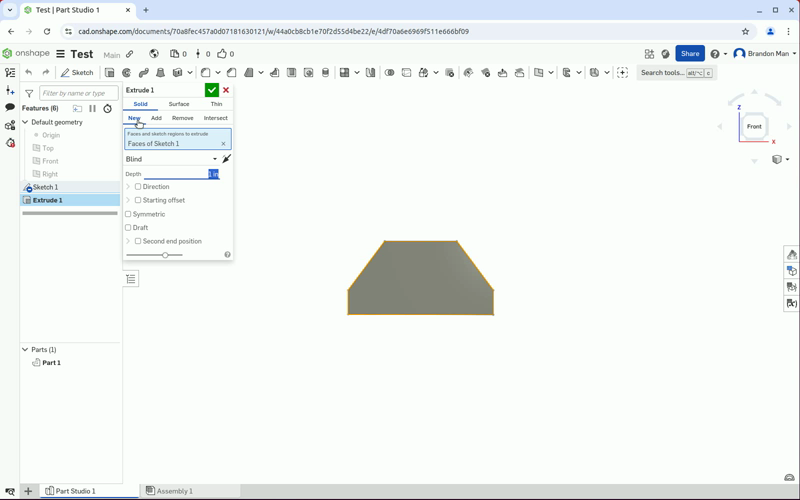
text(11.313)
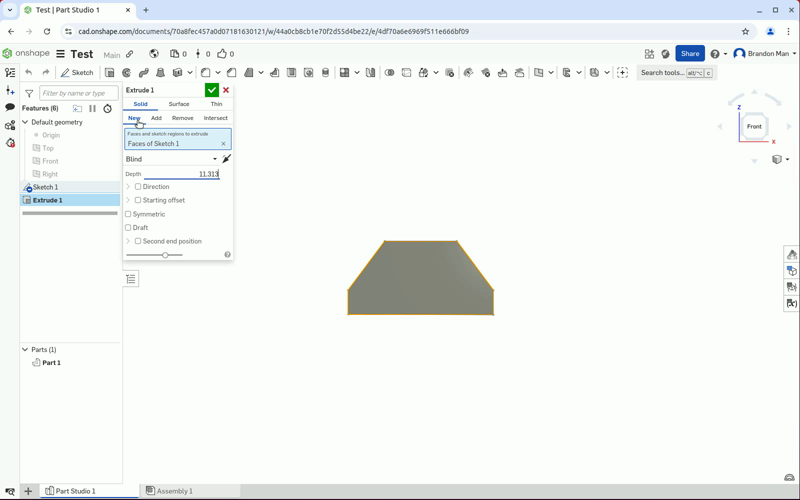
key(enter)
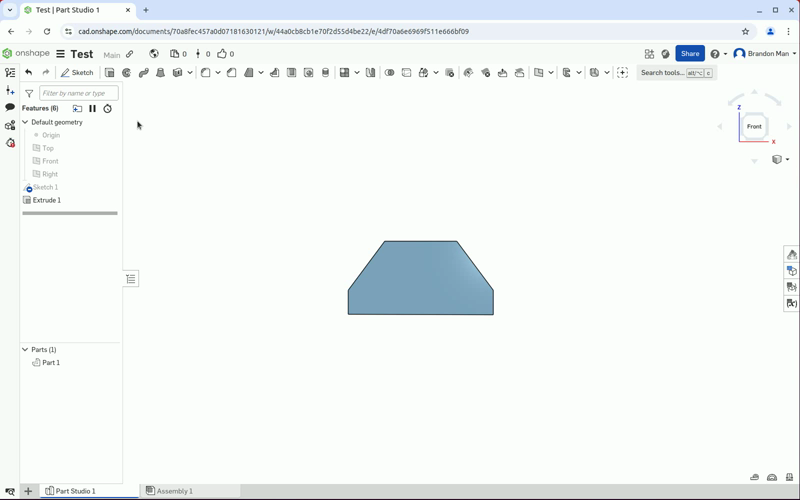
key(shift+h)
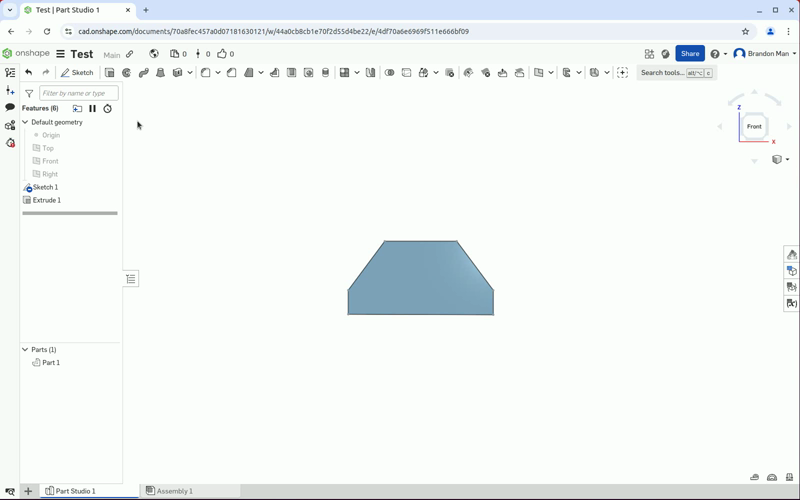
key(shift+h)
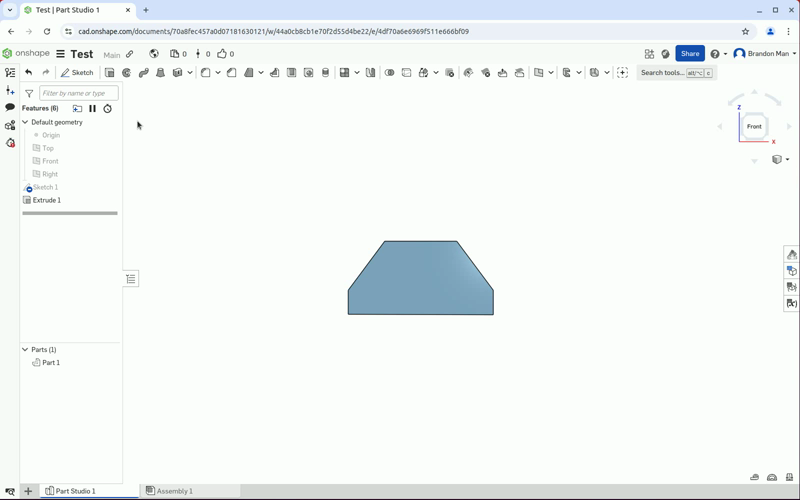
mouse_move(73, 189)
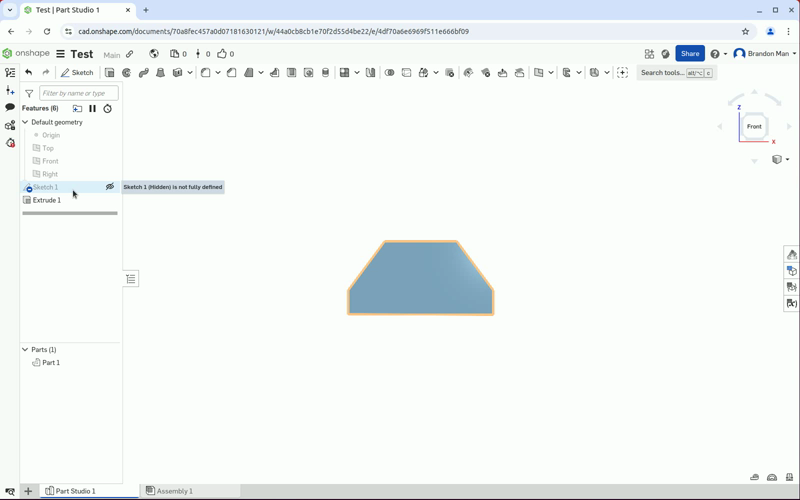
click(73, 189)
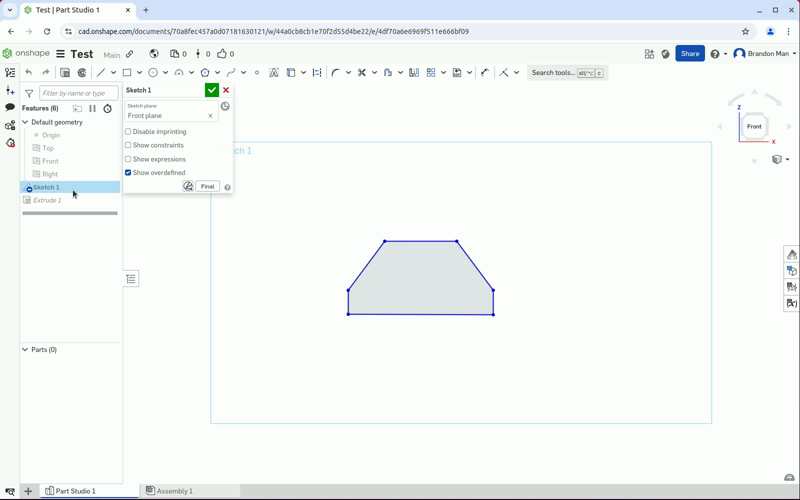
mouse_move(229, 92)
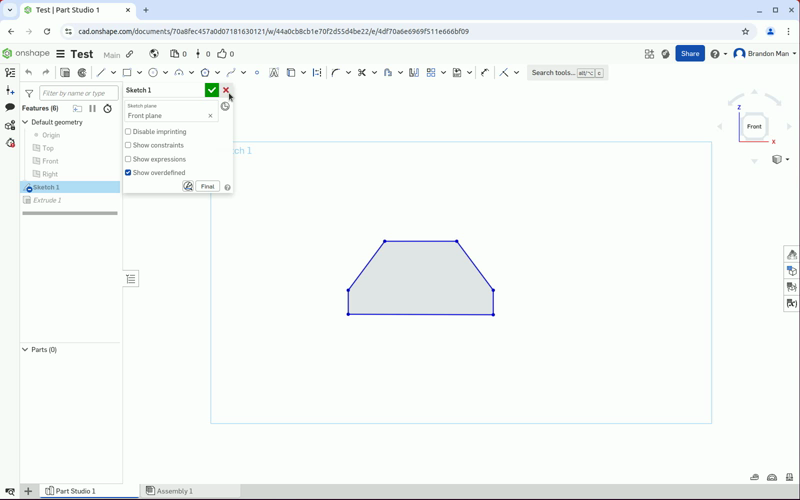
click(229, 92)
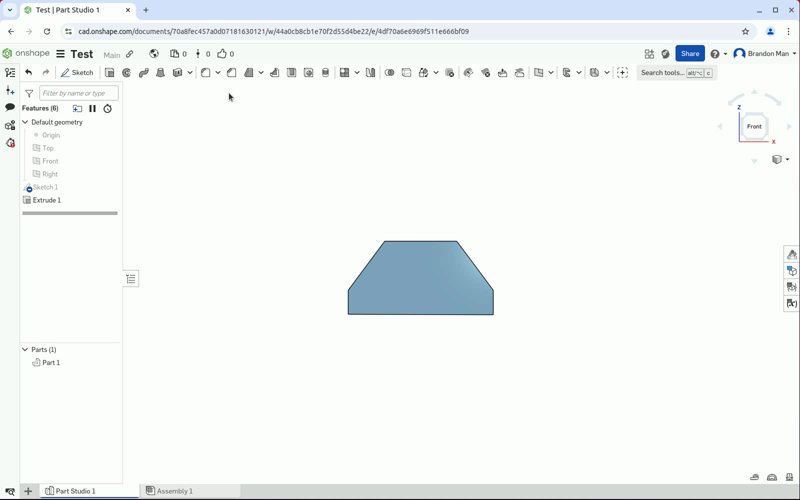
mouse_move(541, 75)
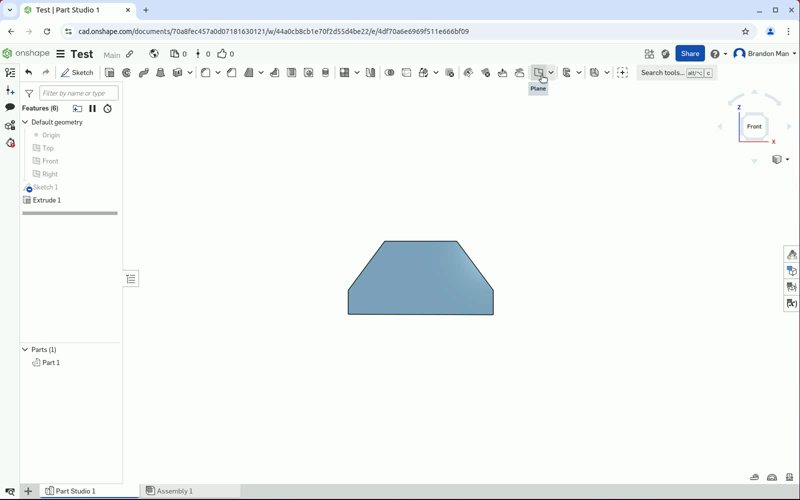
click(541, 75)
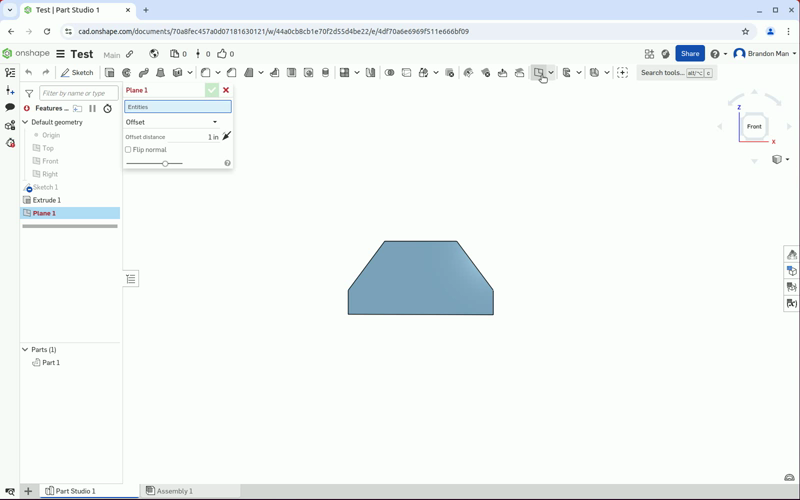
mouse_move(73, 163)
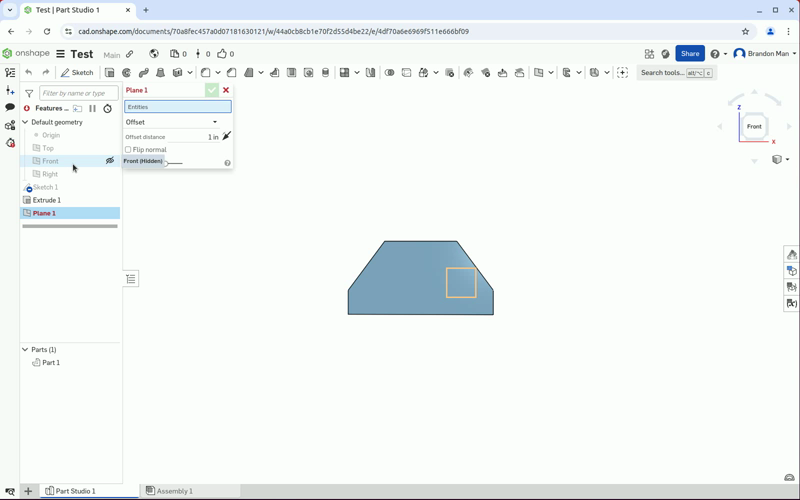
click(73, 163)
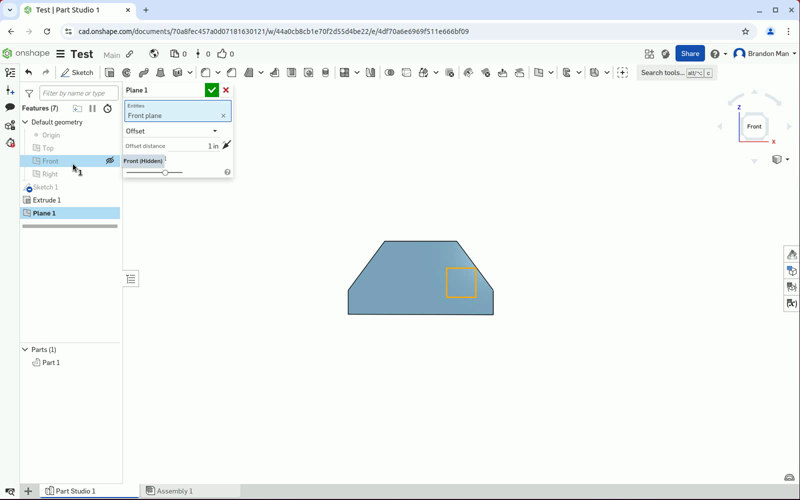
key(tab, 2)
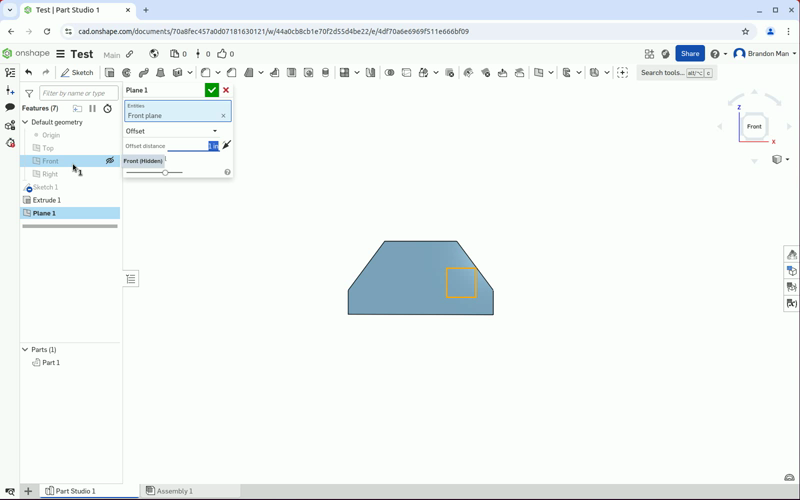
text(11.308)
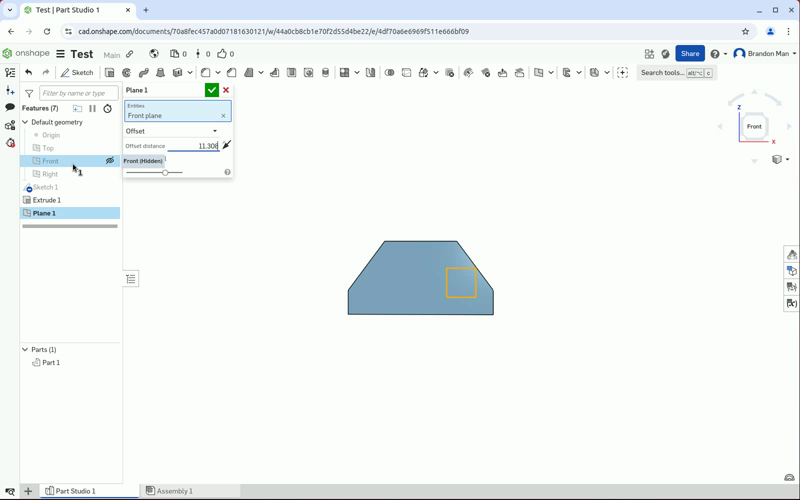
key(enter, 2)
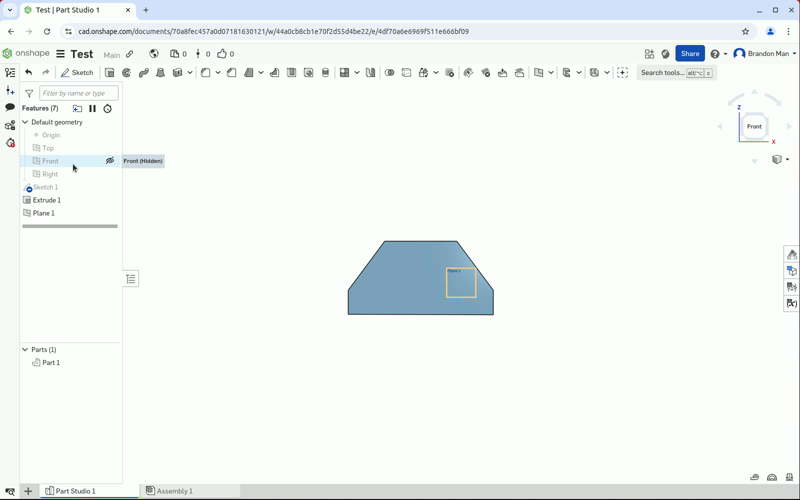
key(shift+s)
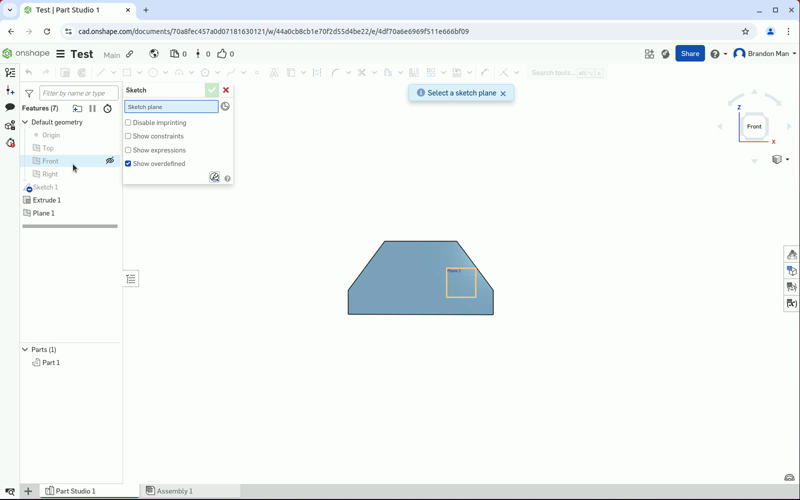
mouse_move(73, 215)
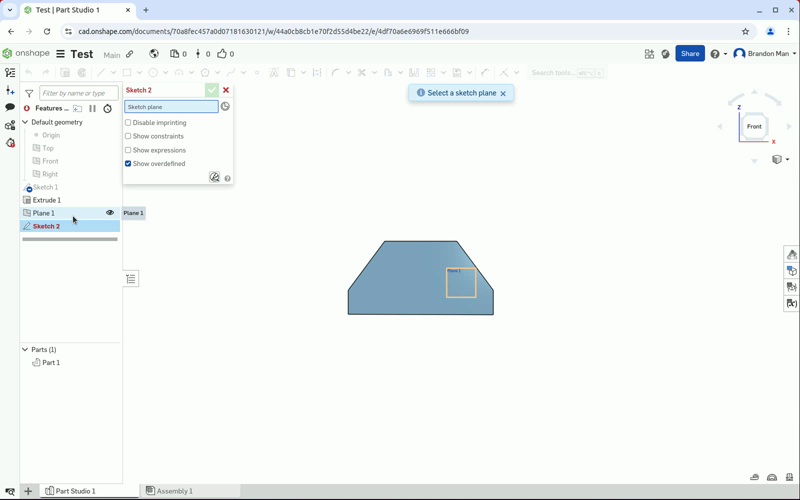
click(73, 215)
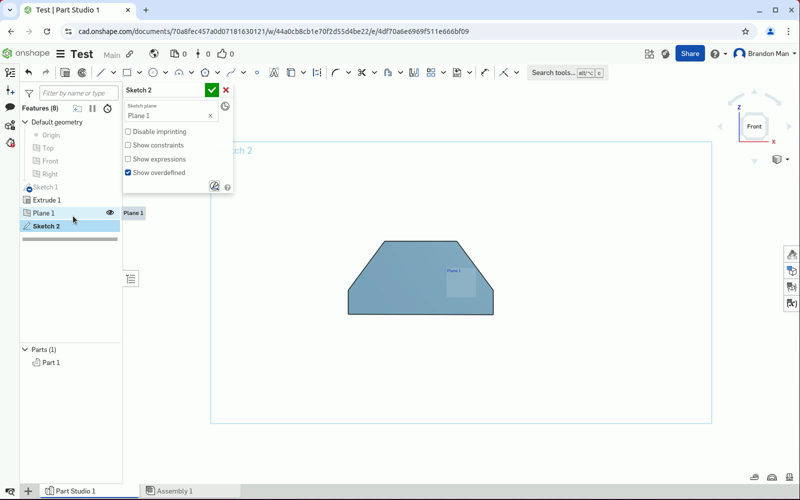
mouse_move(73, 352)
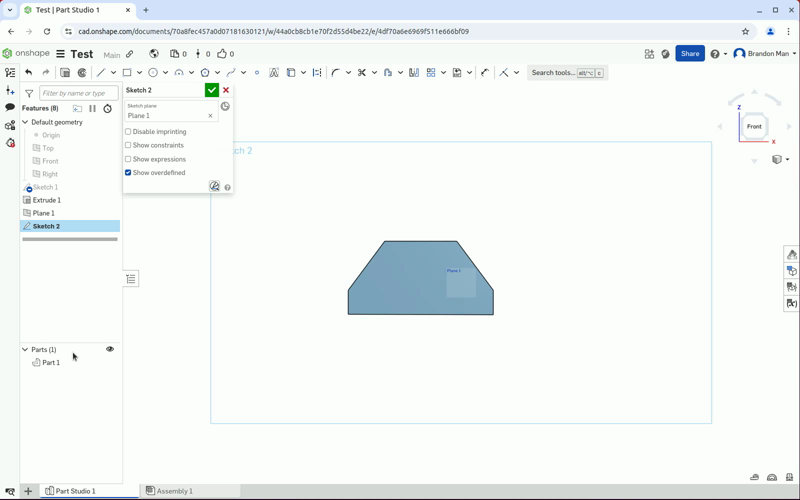
key(y)
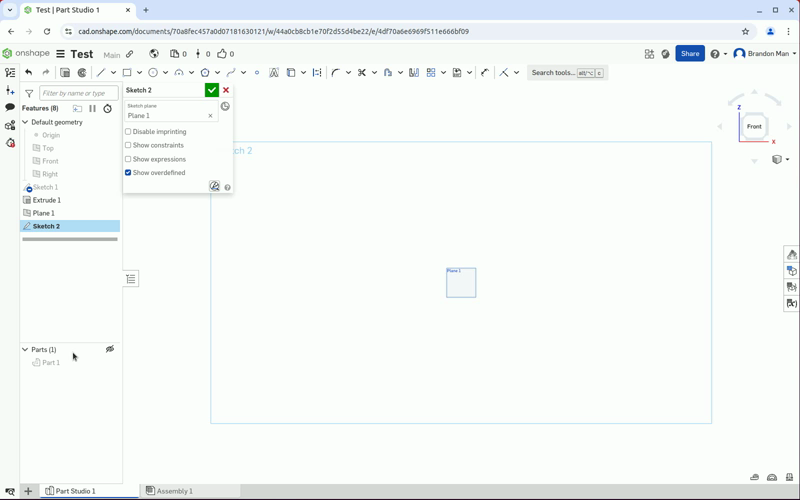
key(c)
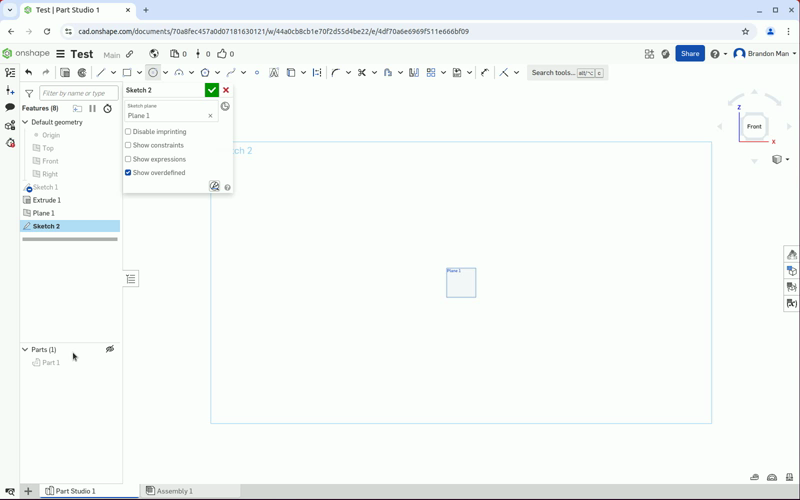
key_down(shift)
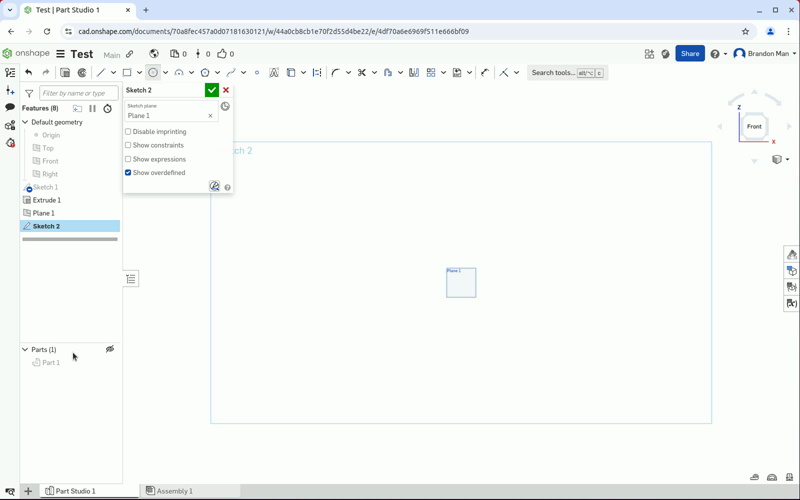
mouse_move(422, 265)
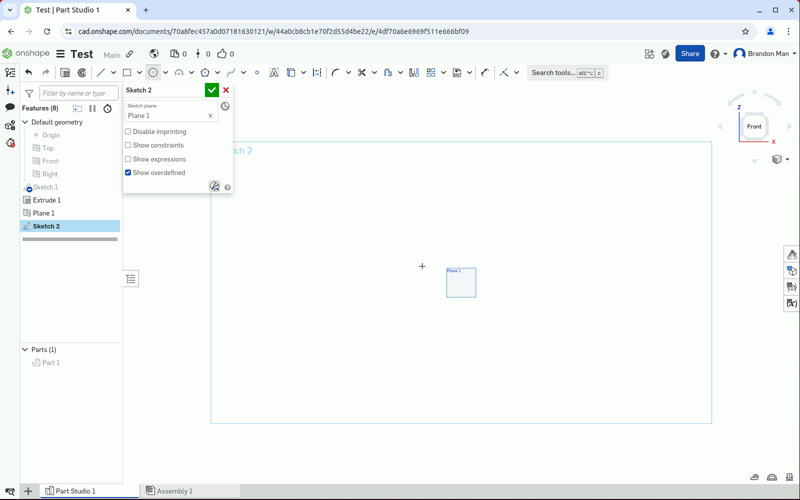
click(422, 265)
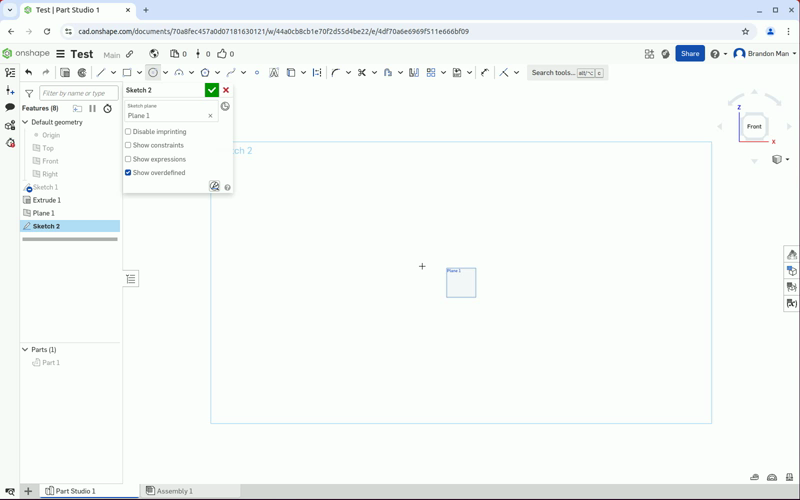
key_up(shift)
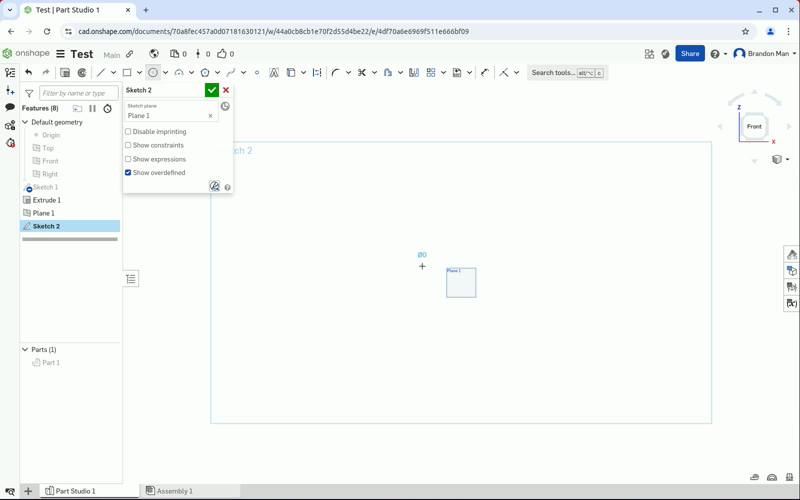
mouse_move(440, 265)
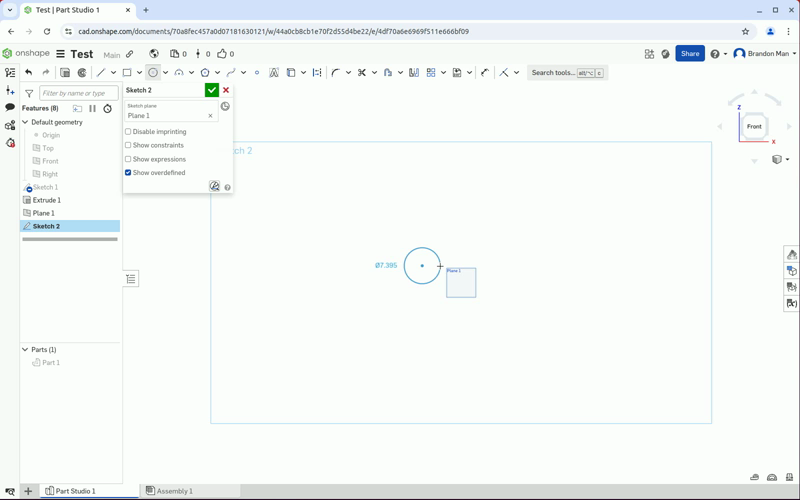
click(440, 265)
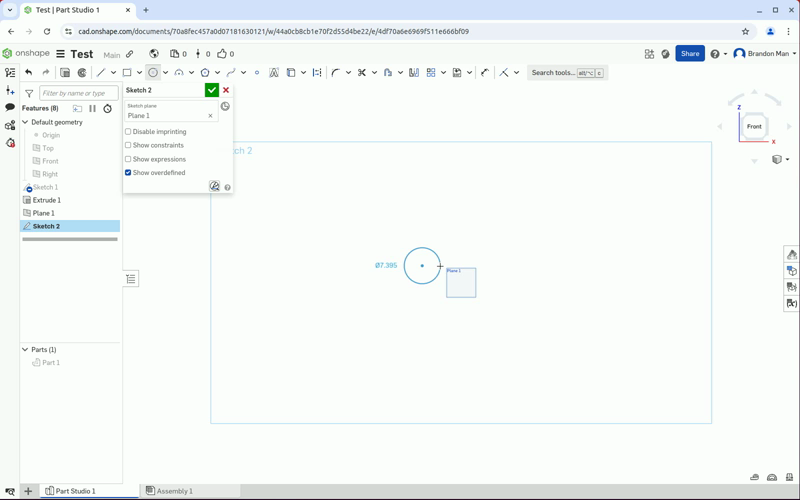
key(esc)
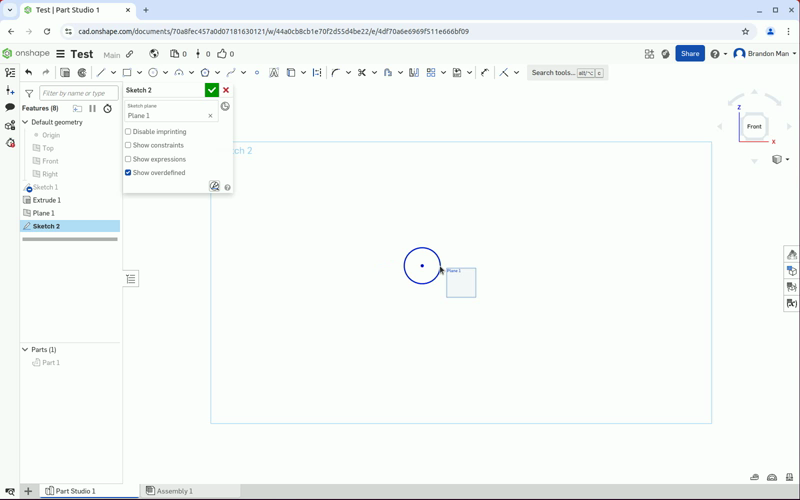
mouse_move(408, 262)
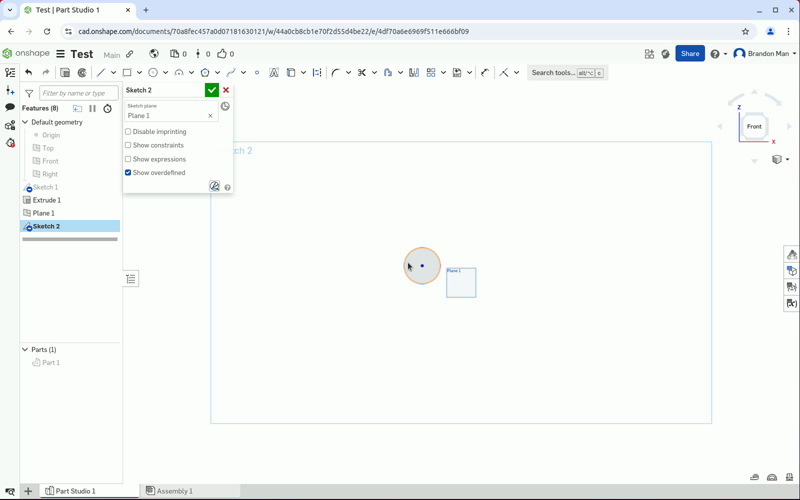
scroll(6)
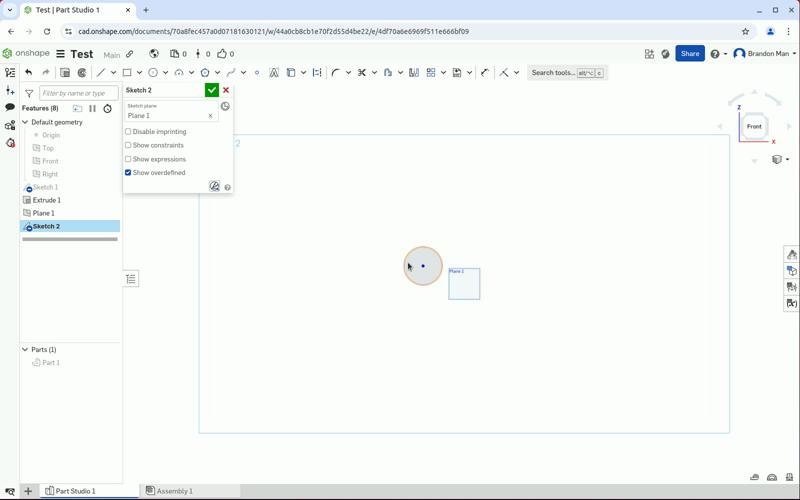
scroll(6)
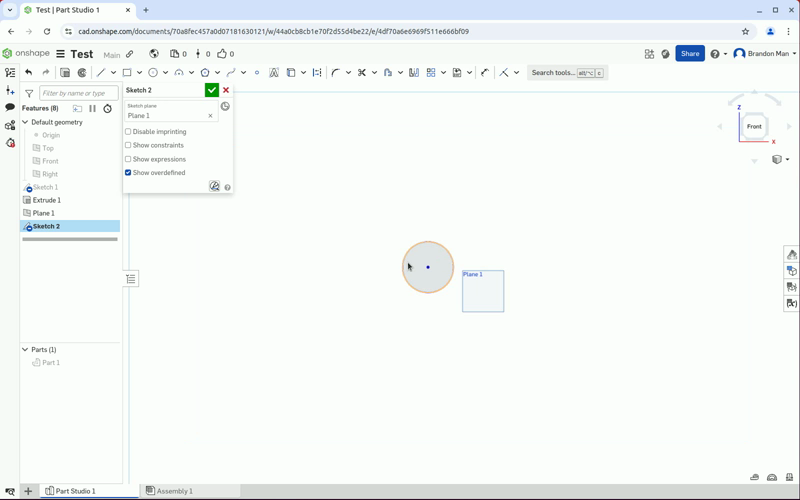
scroll(6)
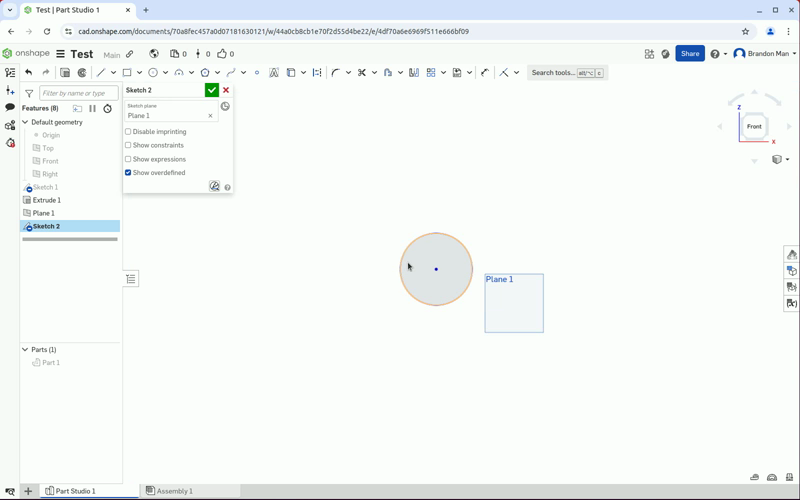
scroll(6)
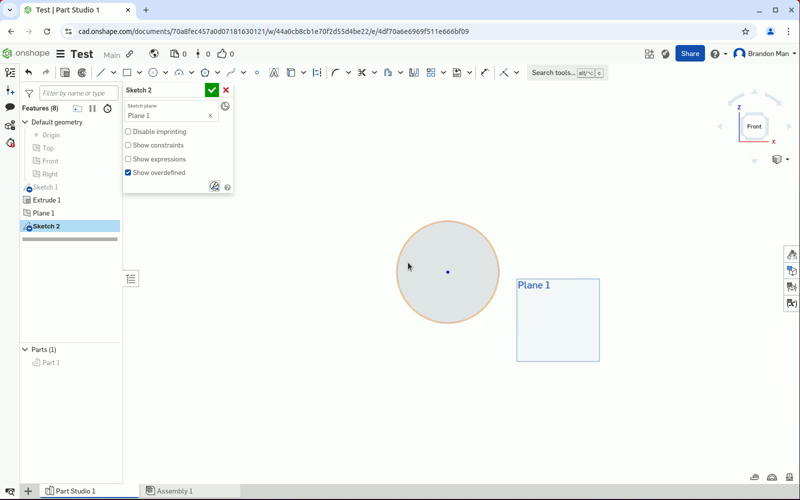
scroll(6)
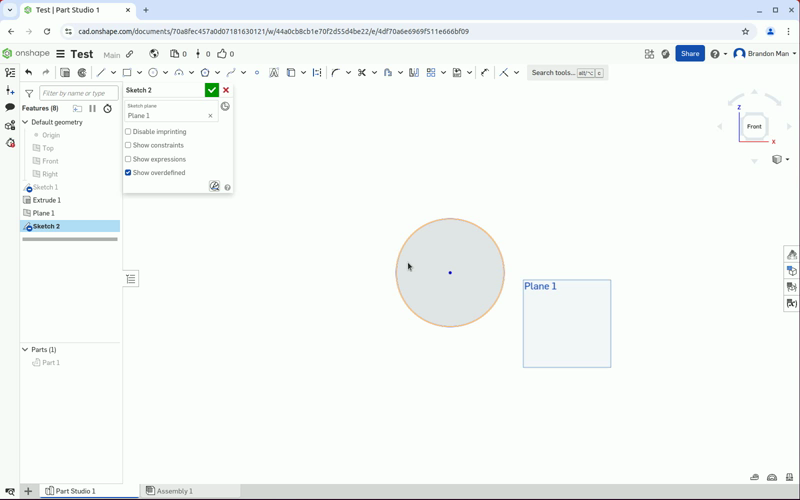
scroll(6)
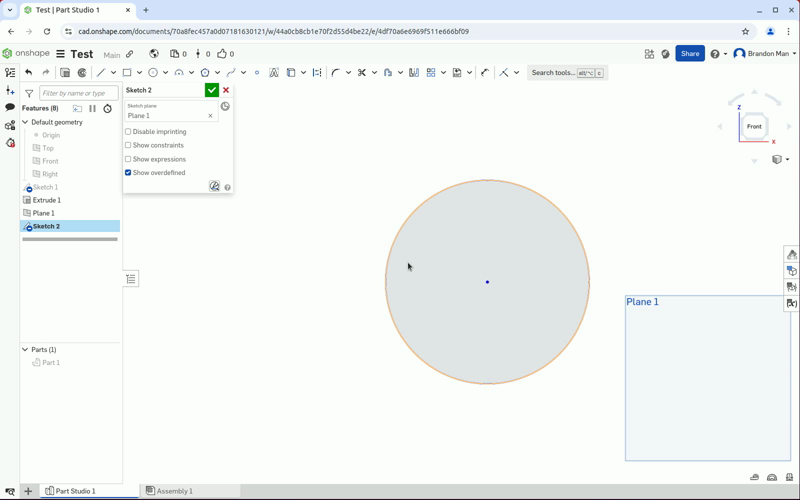
scroll(6)
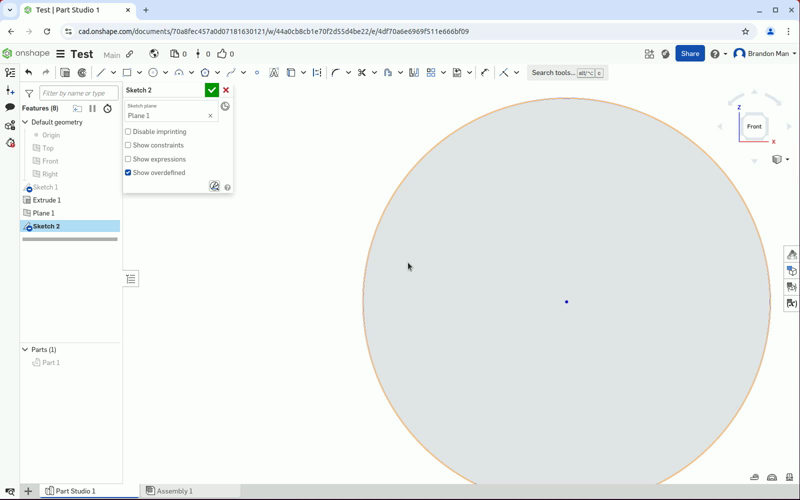
click(408, 262)
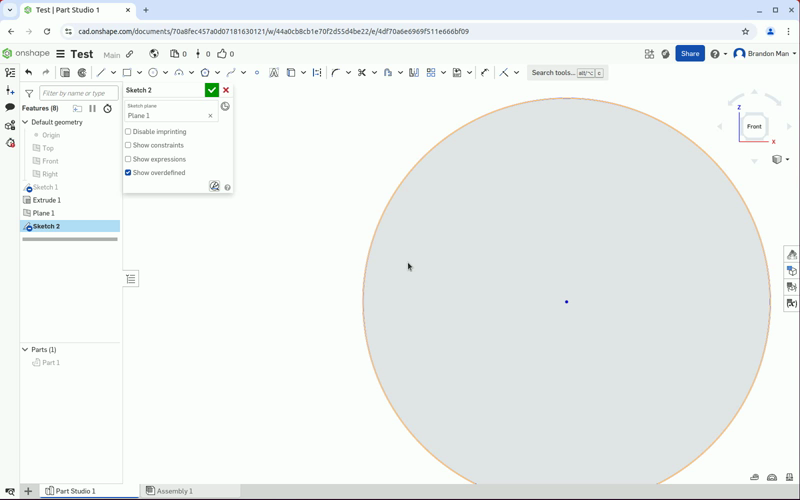
scroll(-6)
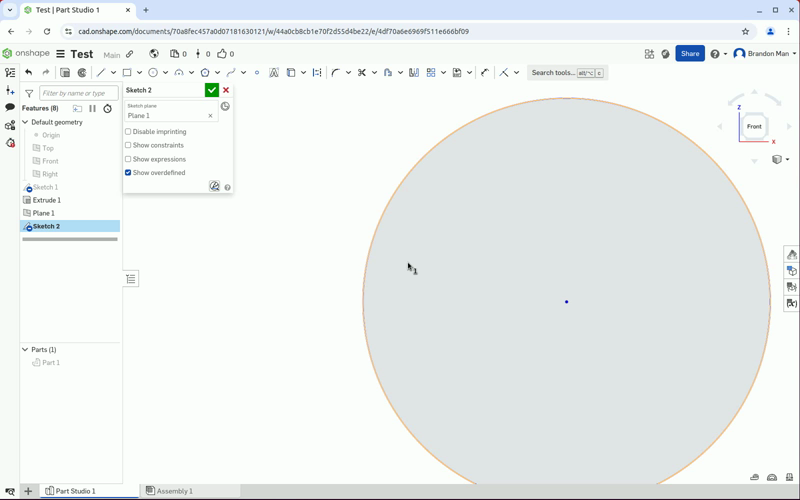
scroll(-6)
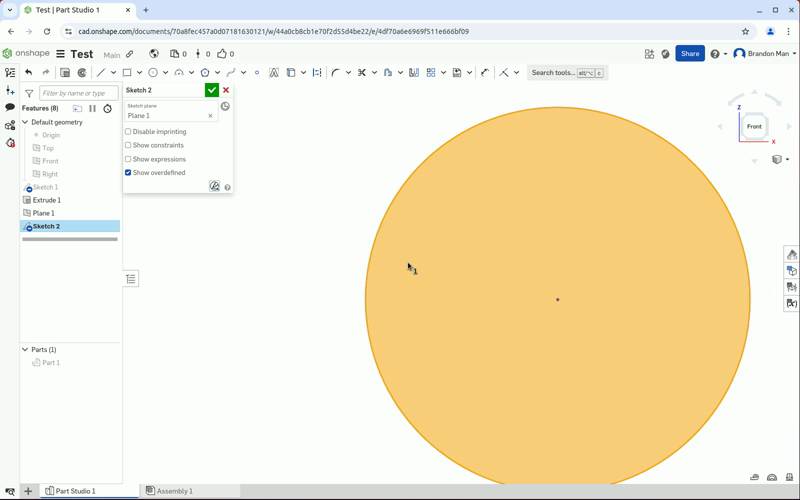
scroll(-6)
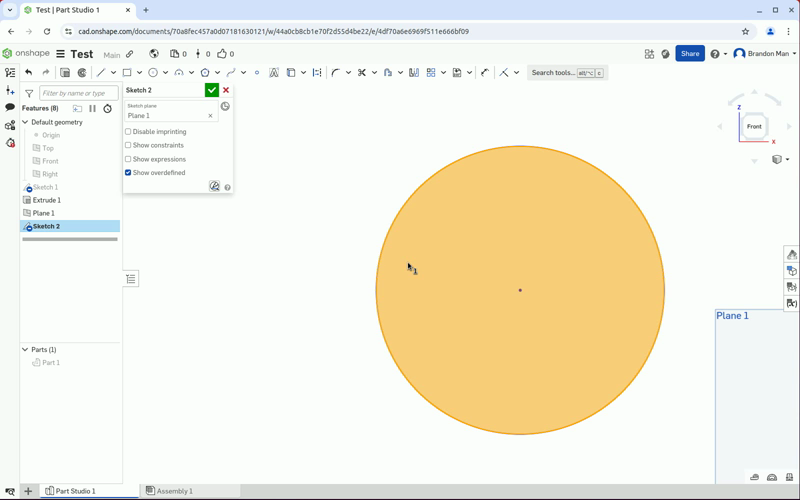
scroll(-6)
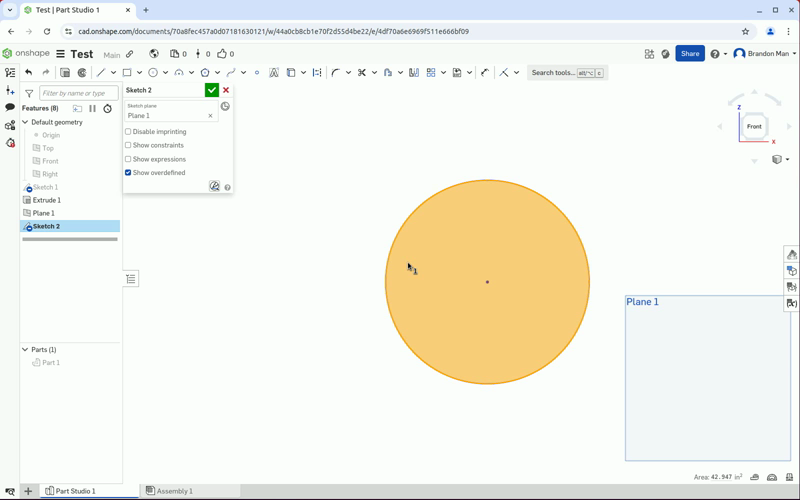
scroll(-6)
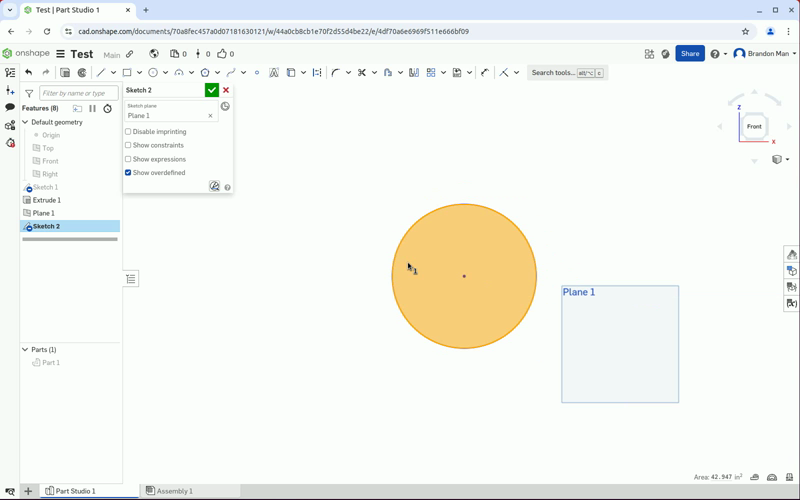
scroll(-6)
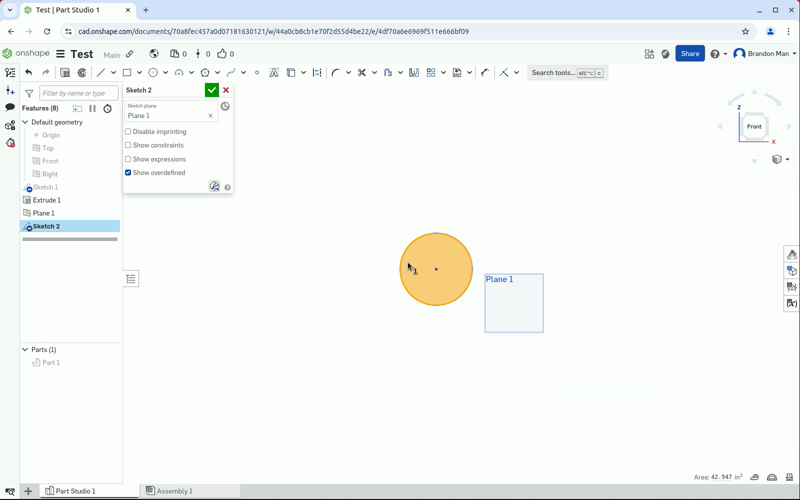
scroll(-6)
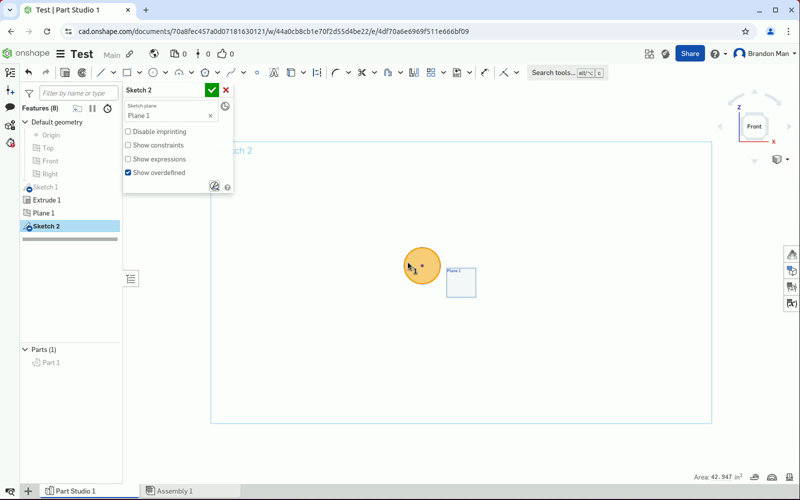
mouse_move(73, 352)
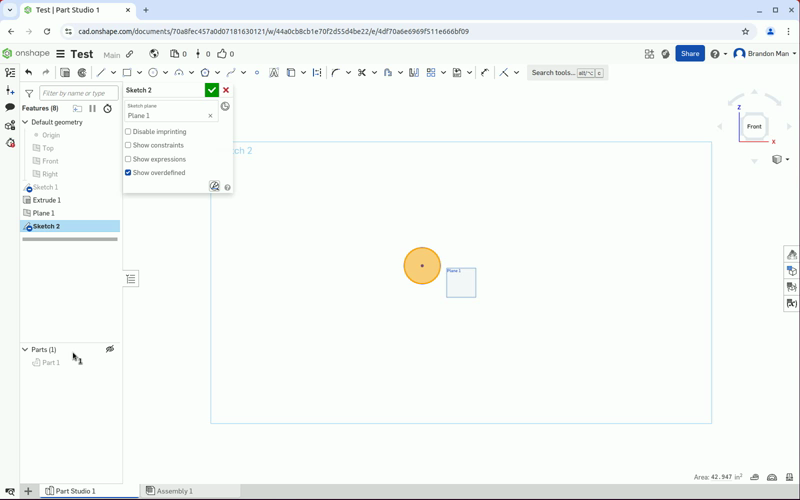
key(shift+y)
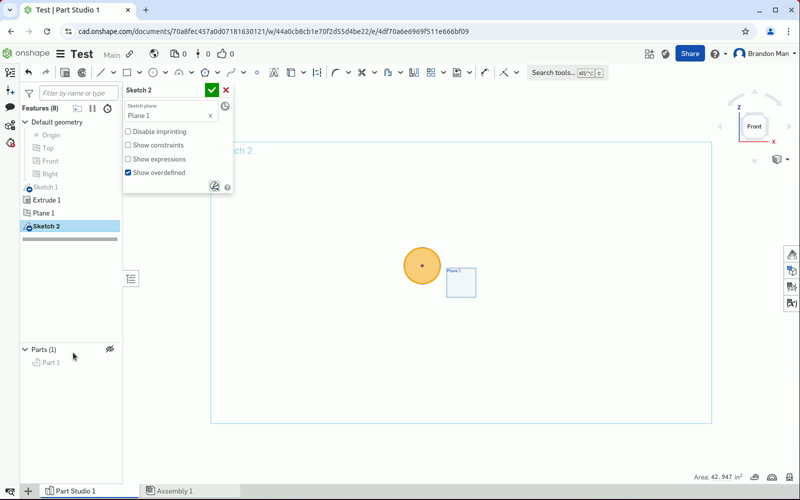
key(shift+e)
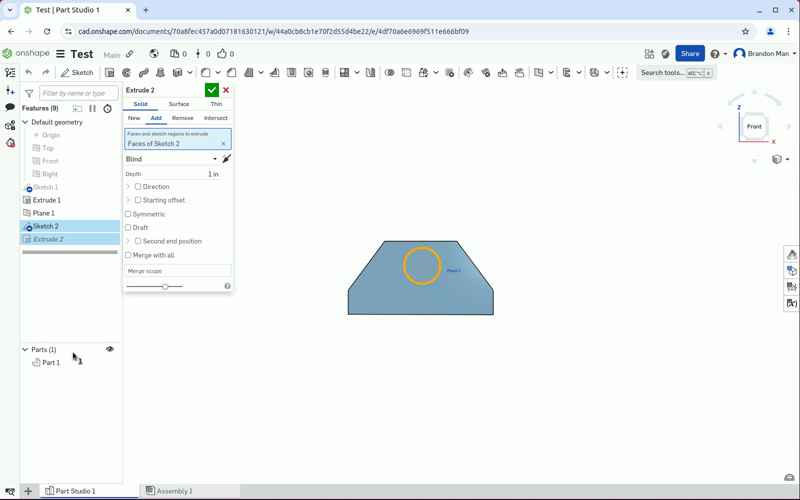
mouse_move(143, 106)
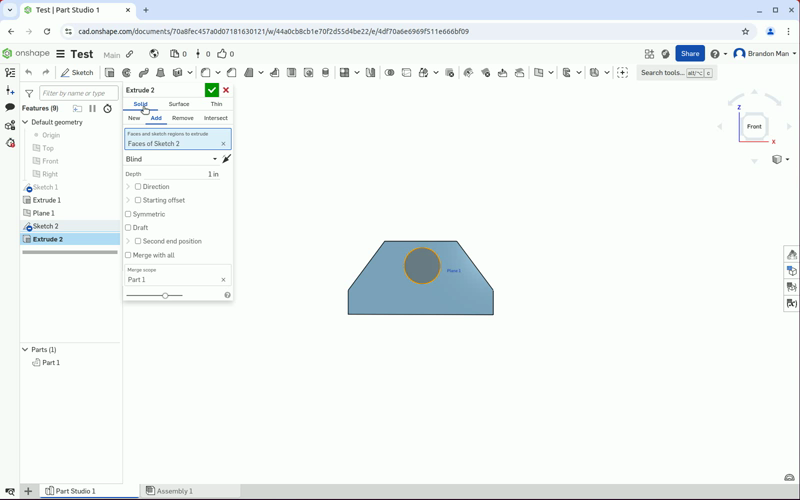
click(143, 106)
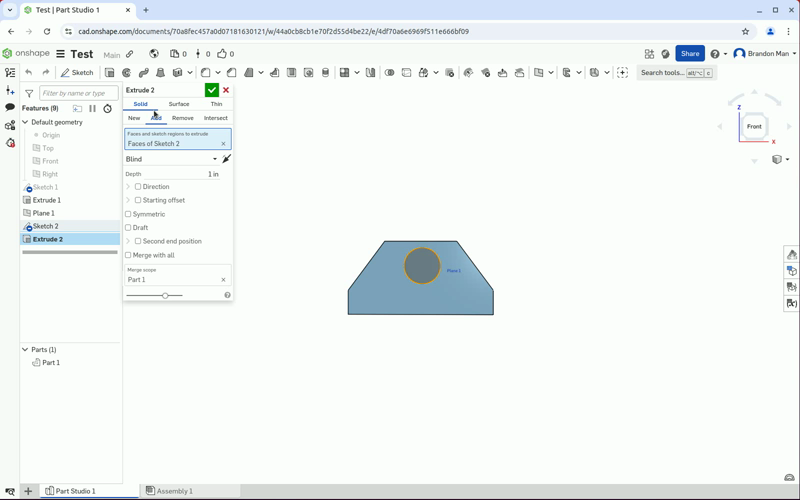
mouse_move(186, 120)
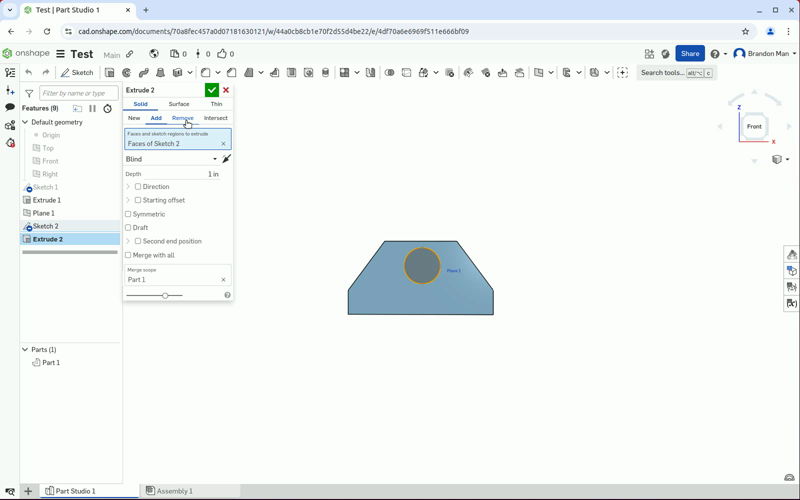
click(186, 120)
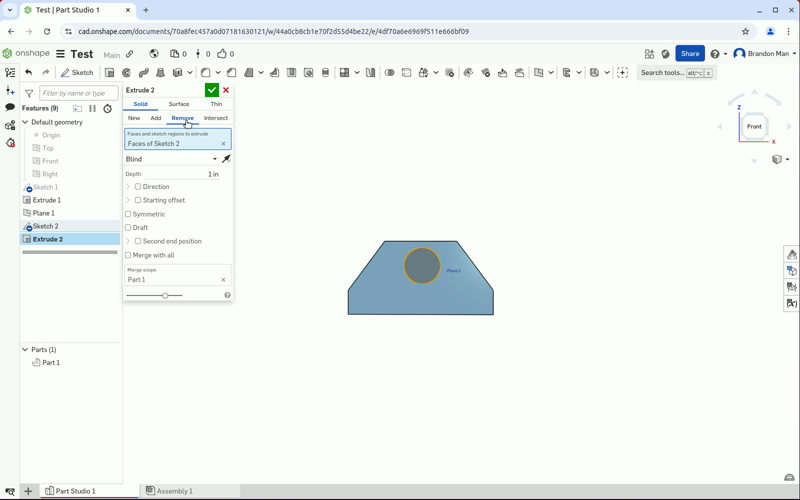
key(tab, 4)
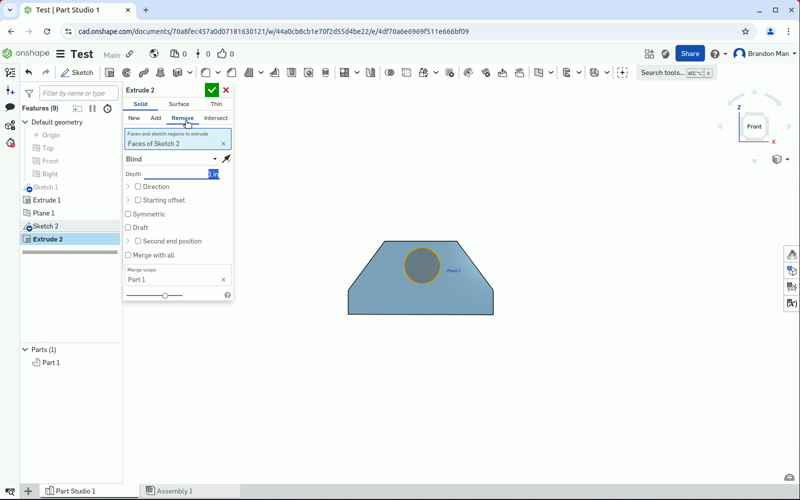
text(11.313)
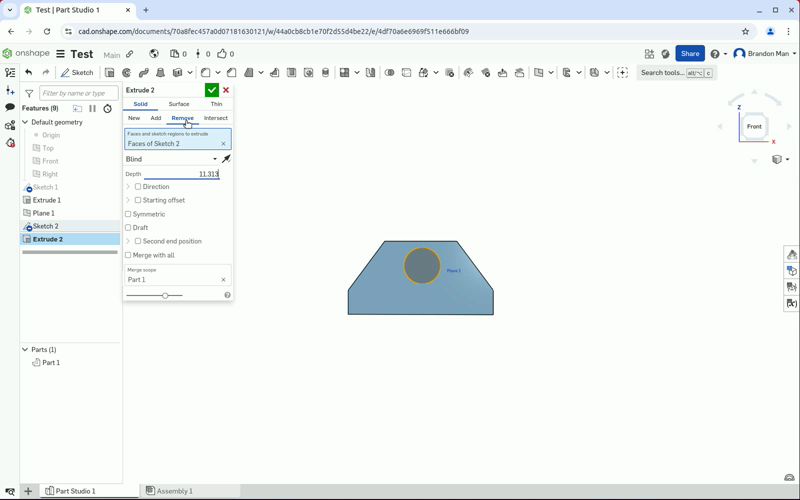
key(tab, 6)
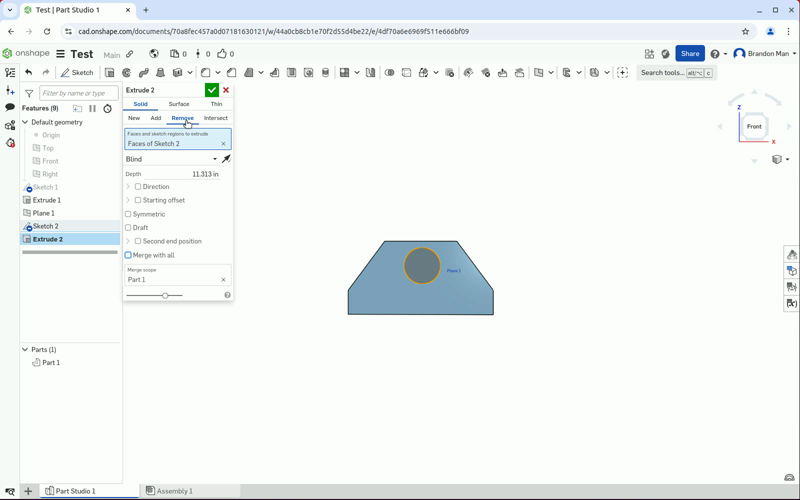
key(space)
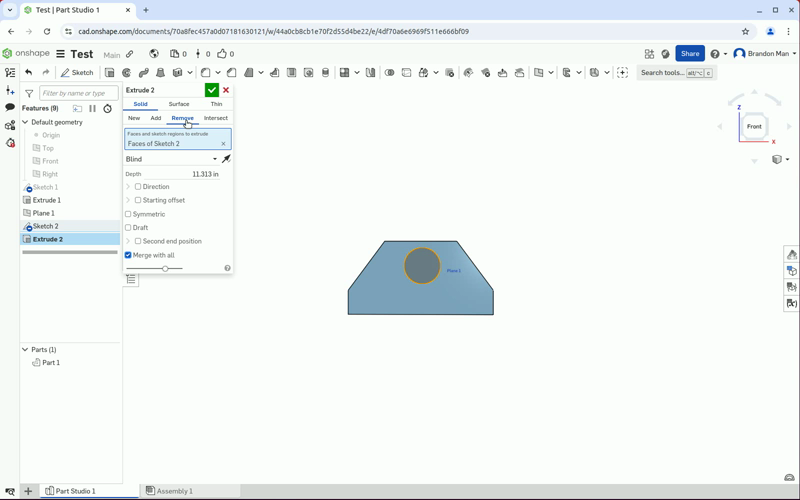
key(enter)
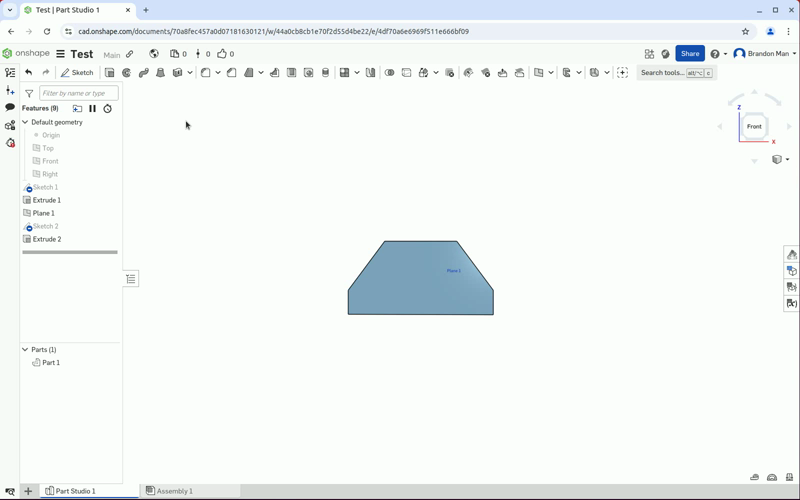
key(shift+h)
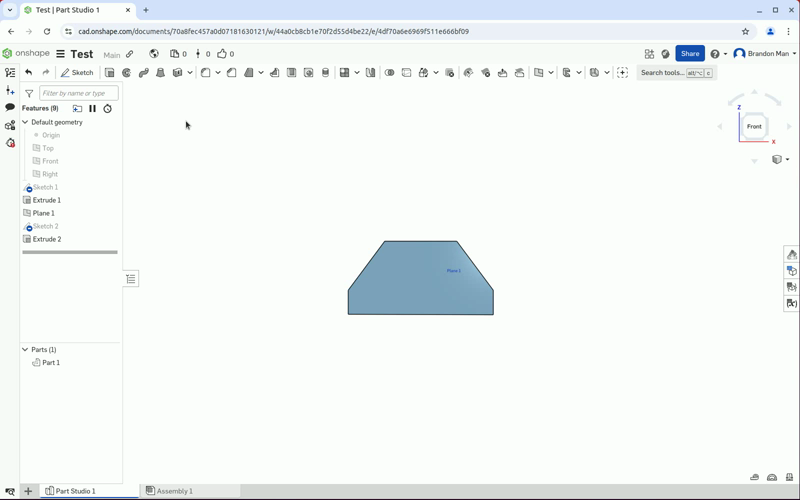
key(shift+h)
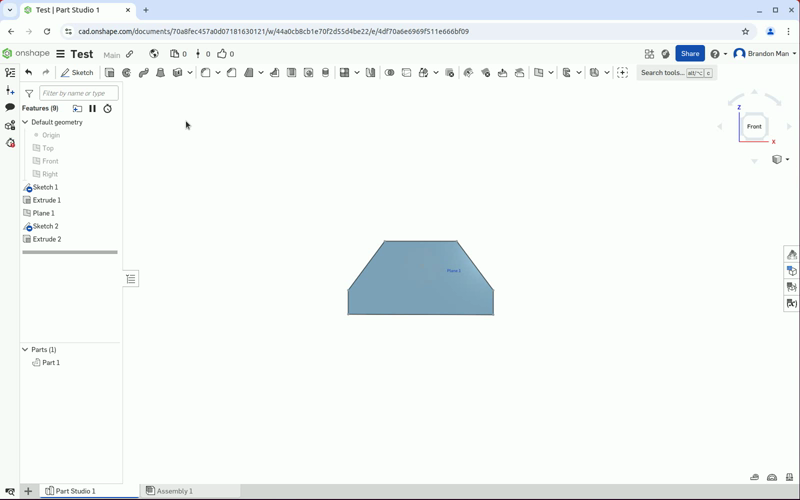
key(shift+7)
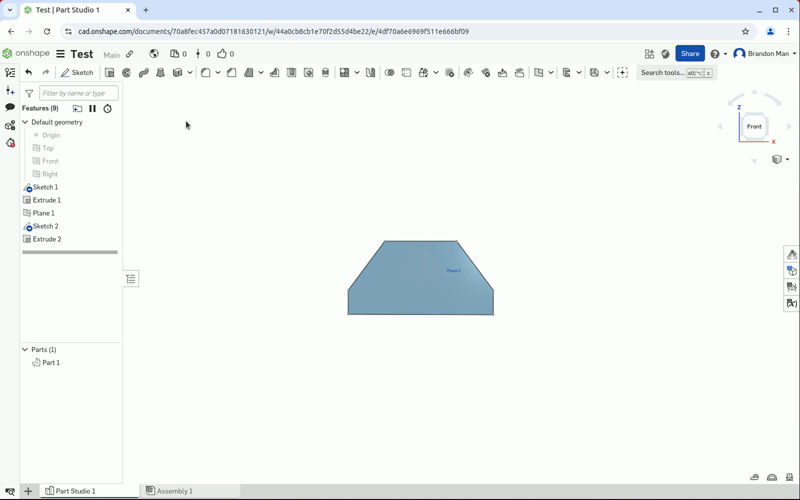
key(left, 2)
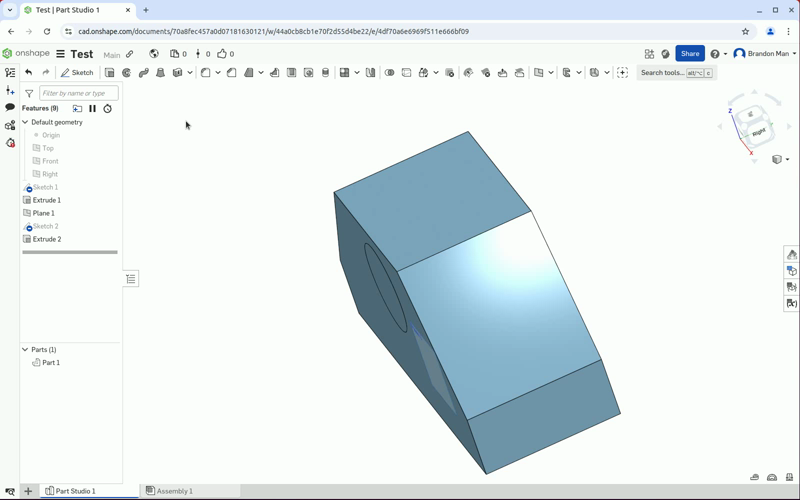
key(down, 2)
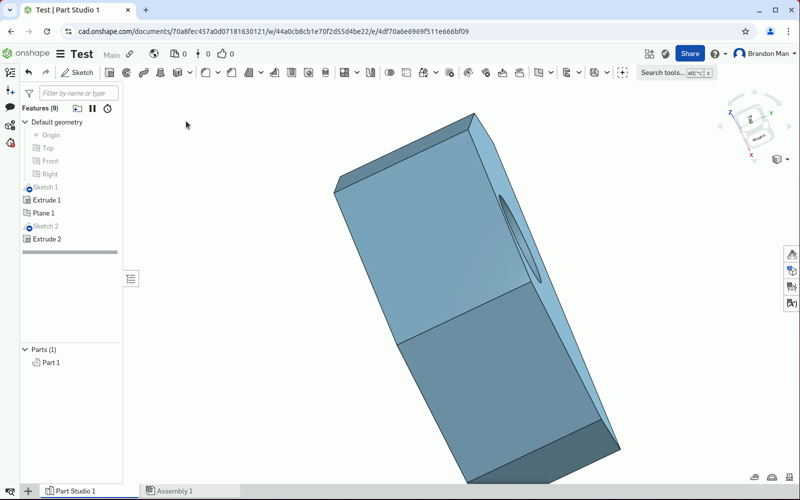
key(up, 2)
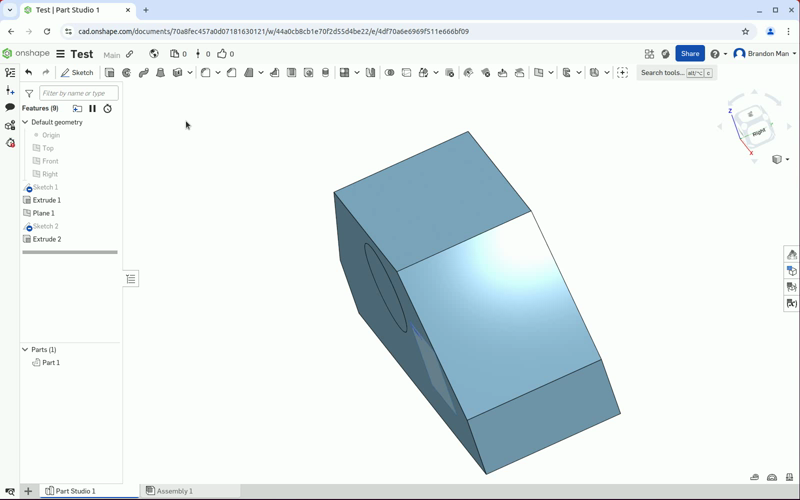
key(right, 2)
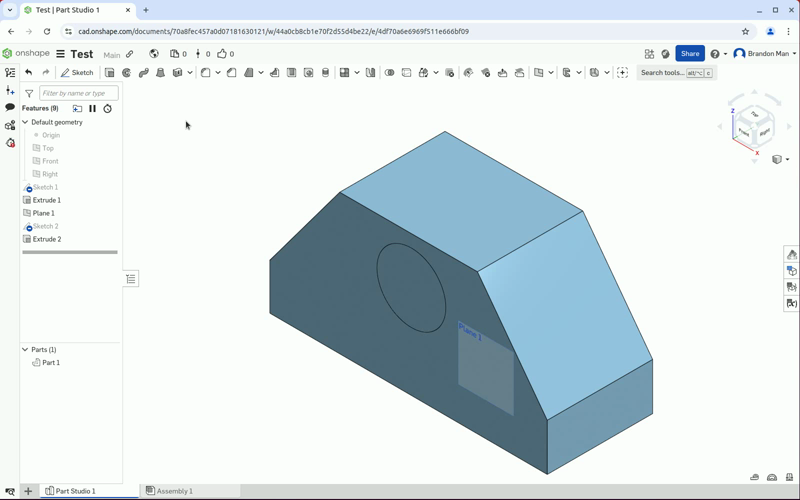
mouse_move(73, 189)
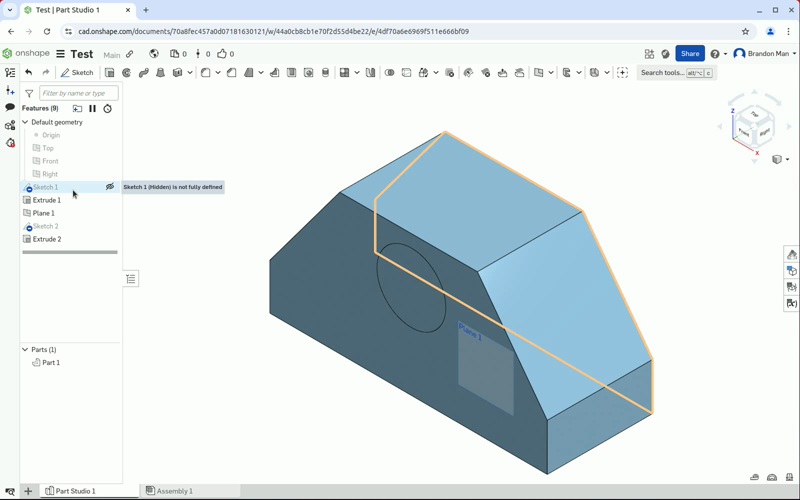
click(73, 189)